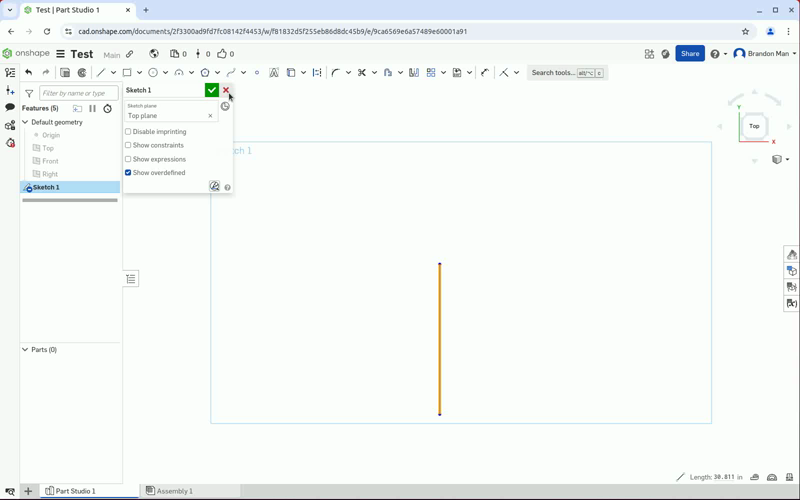
key(shift+h)
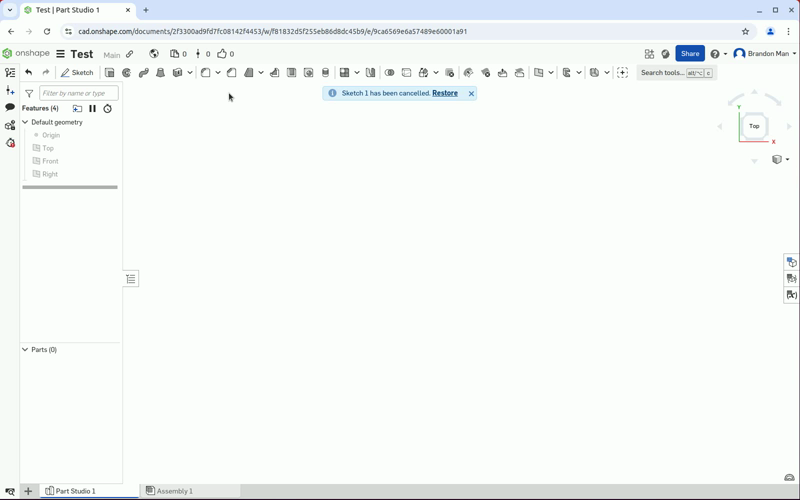
mouse_move(73, 352)
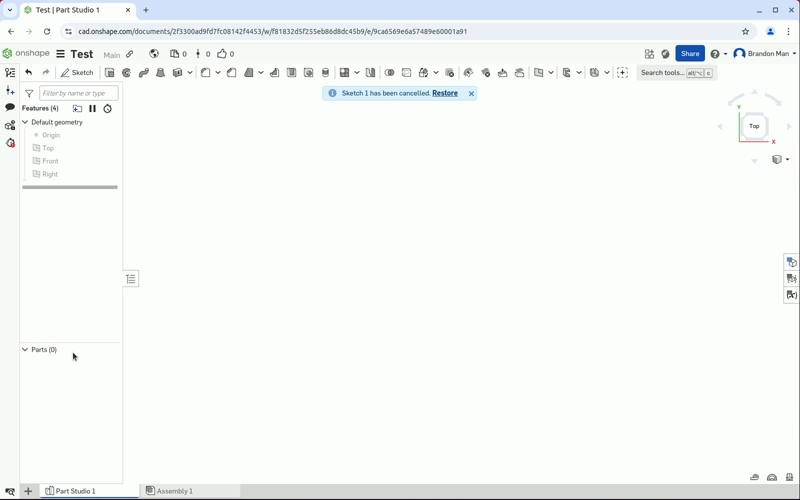
key(y)
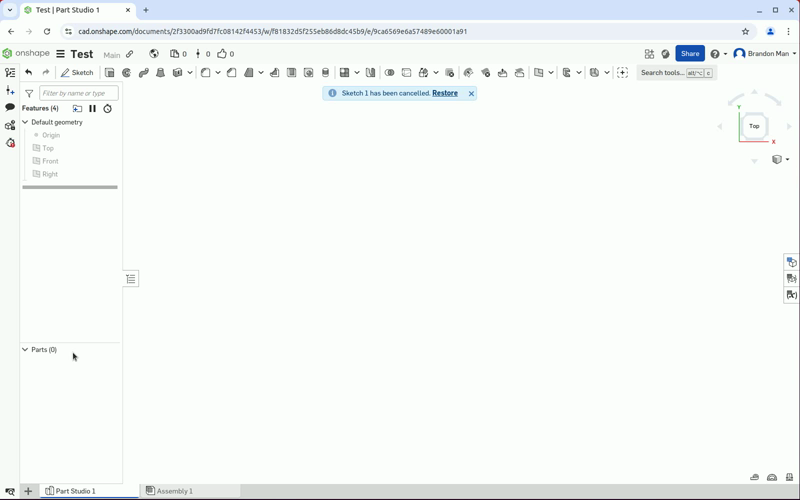
key(shift+p)
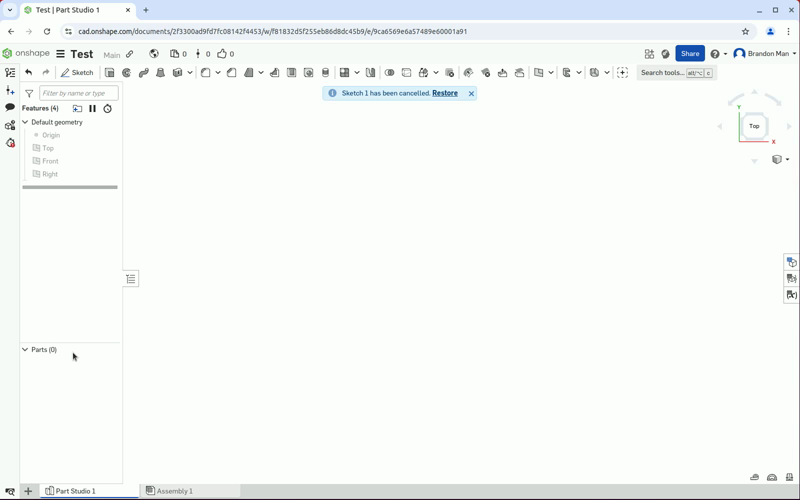
key(space)
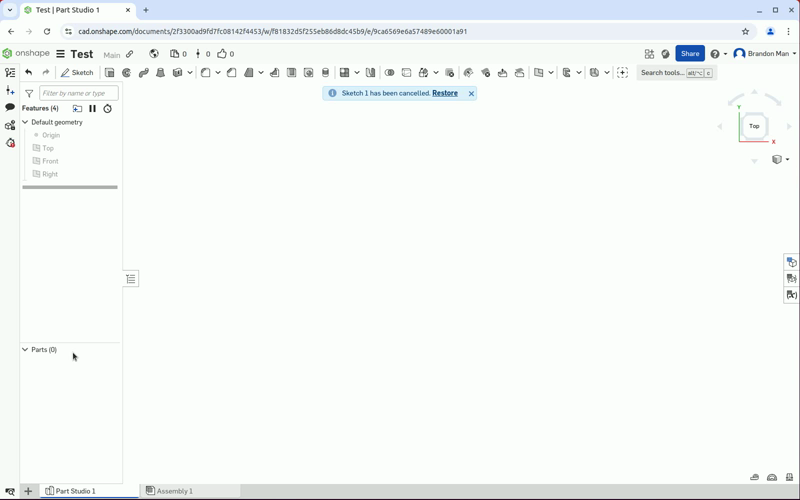
key_down(shift)
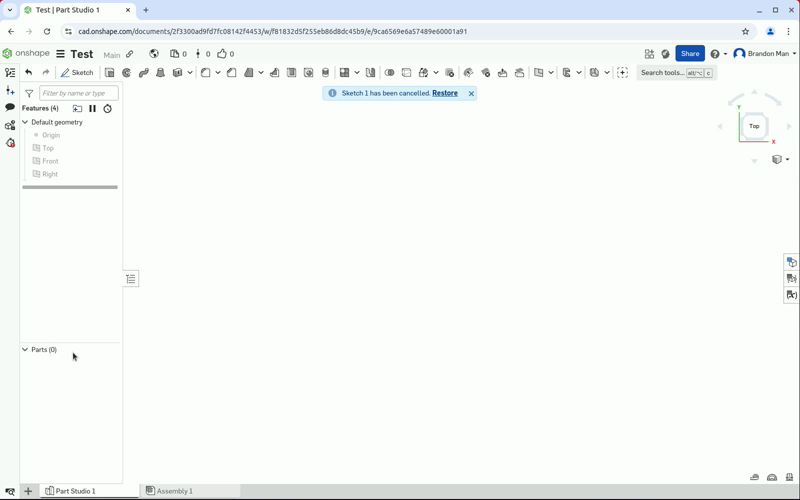
key(up)
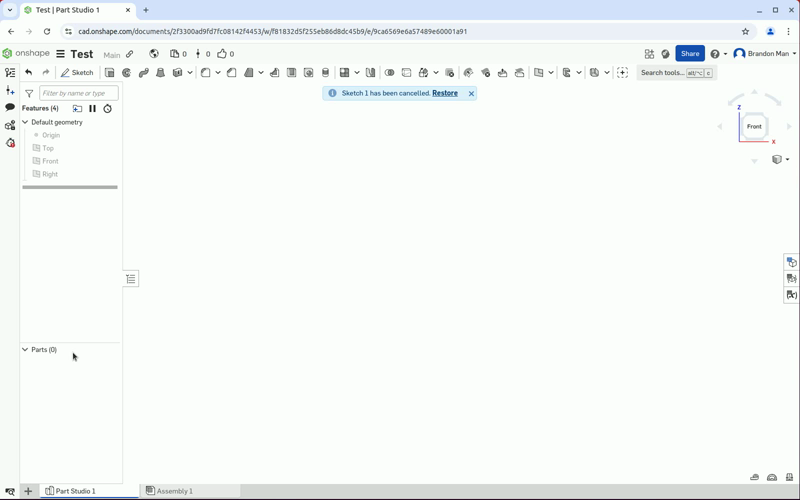
key_up(shift)
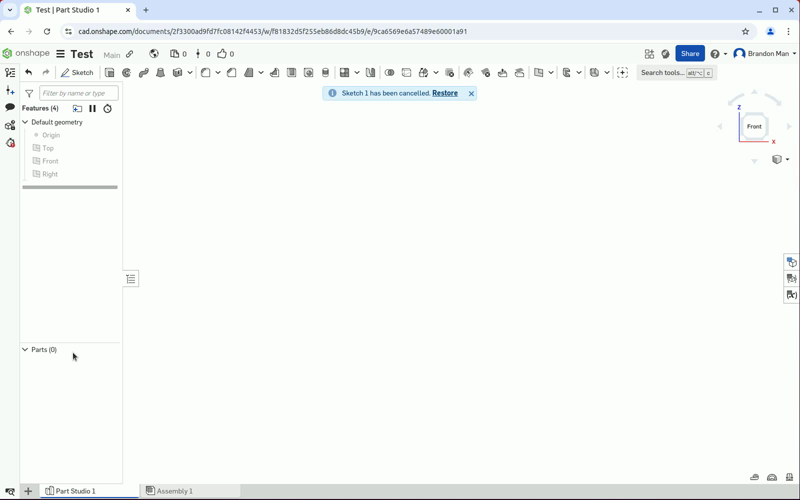
mouse_move(73, 352)
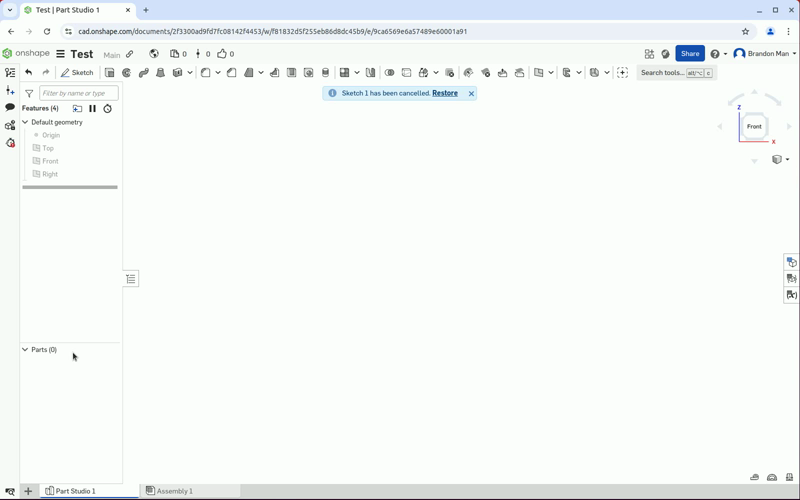
key(shift+y)
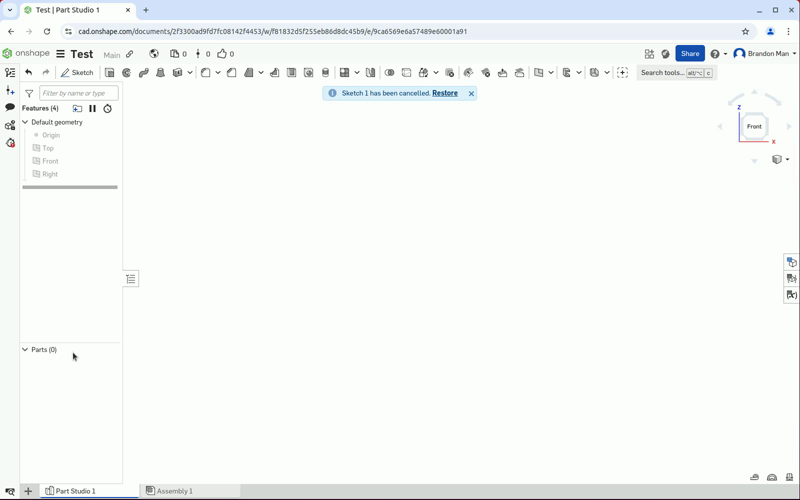
key(shift+s)
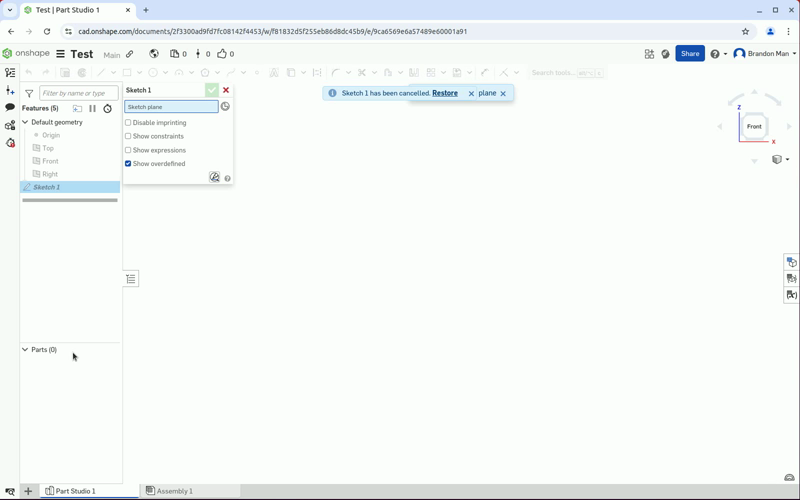
mouse_move(73, 163)
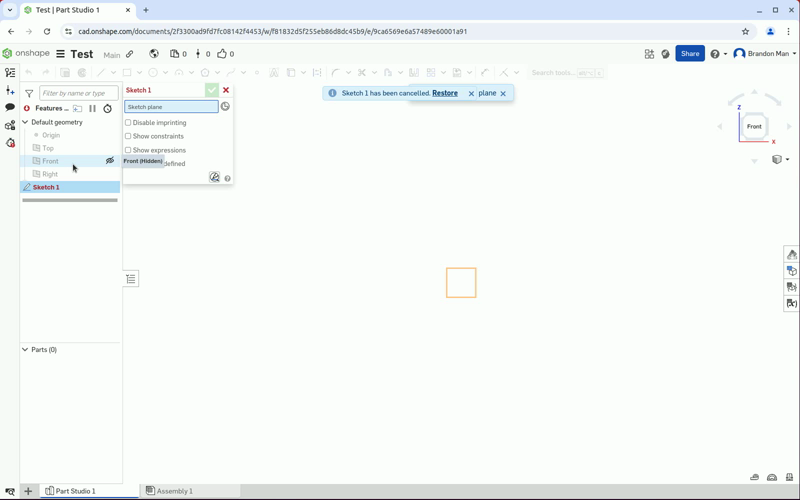
click(73, 163)
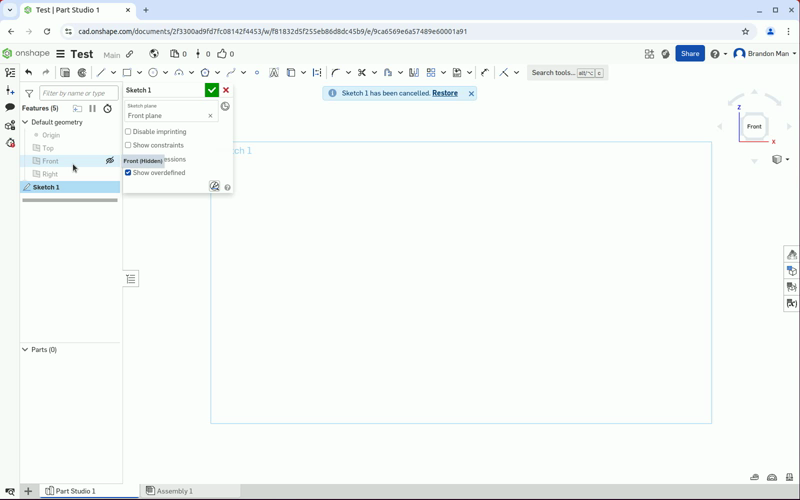
mouse_move(73, 352)
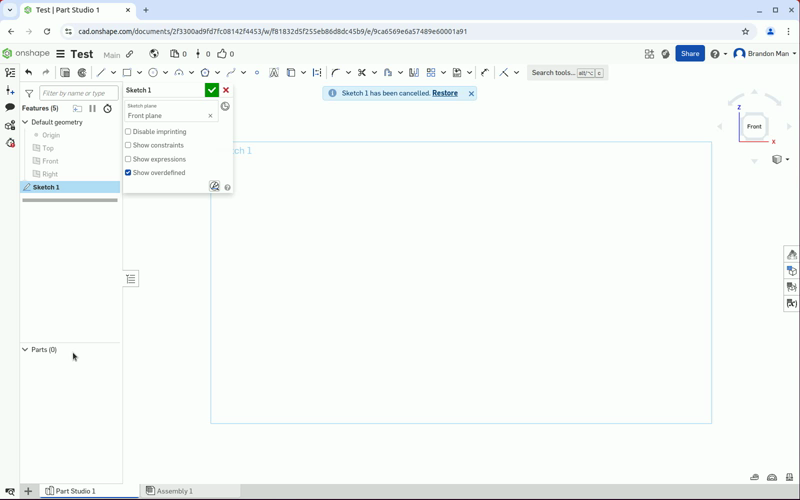
key(y)
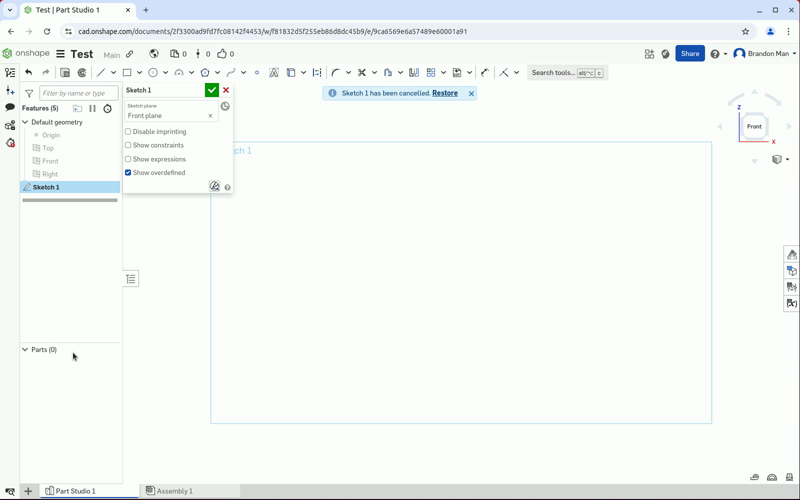
key(l)
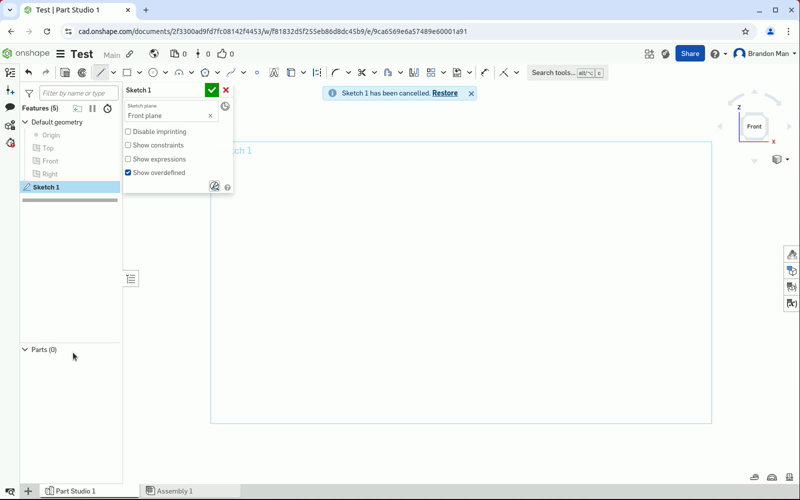
key_down(shift)
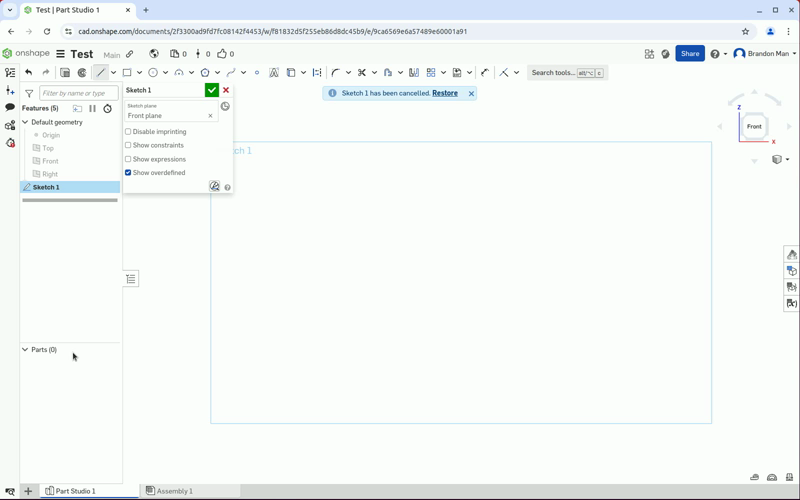
mouse_move(465, 308)
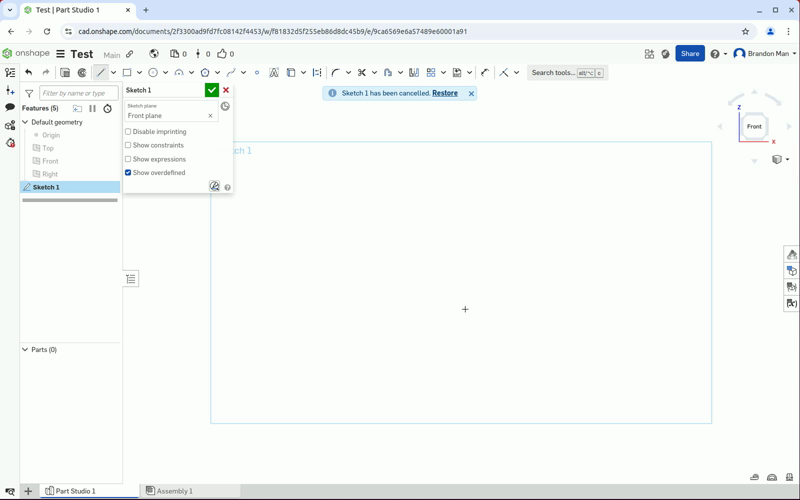
click(465, 308)
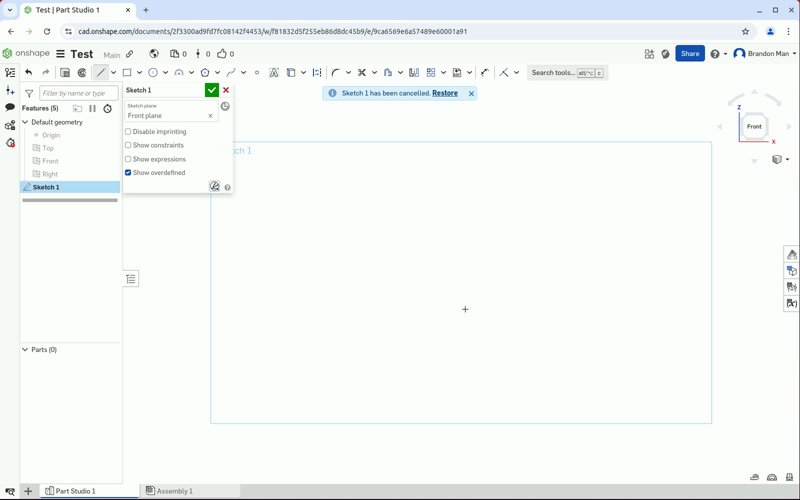
key_up(shift)
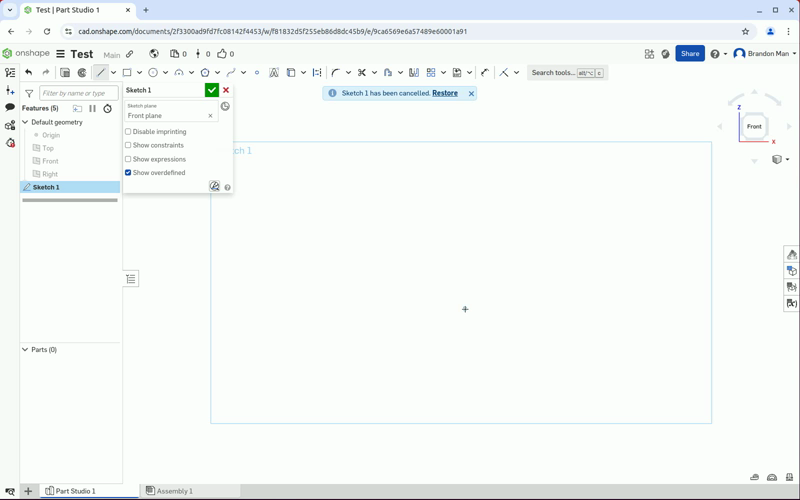
key_down(shift)
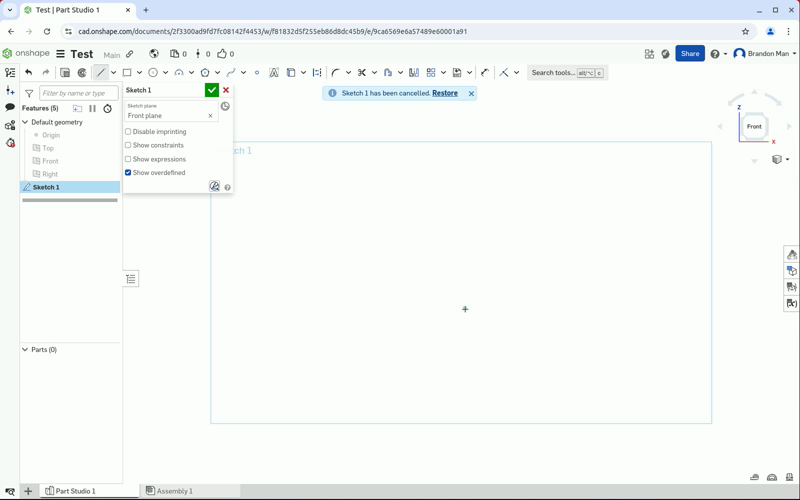
mouse_move(567, 289)
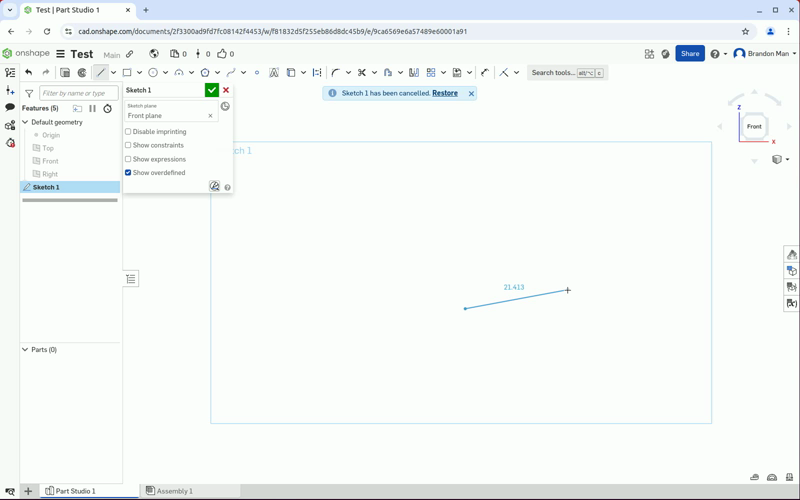
click(567, 289)
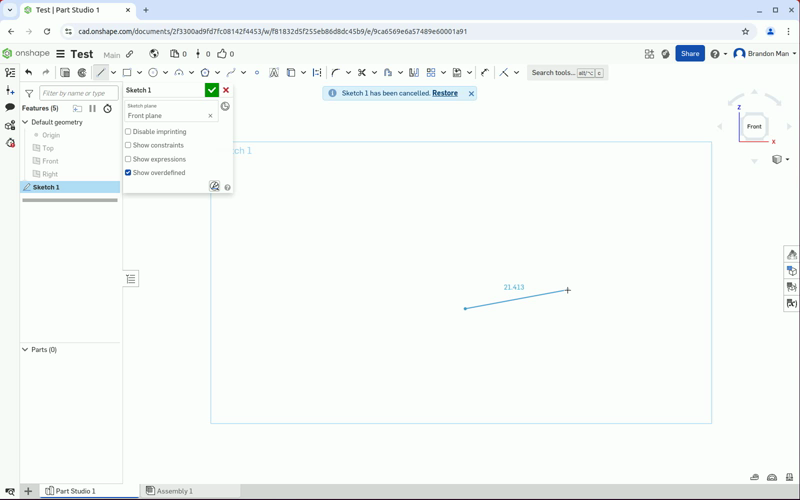
key_up(shift)
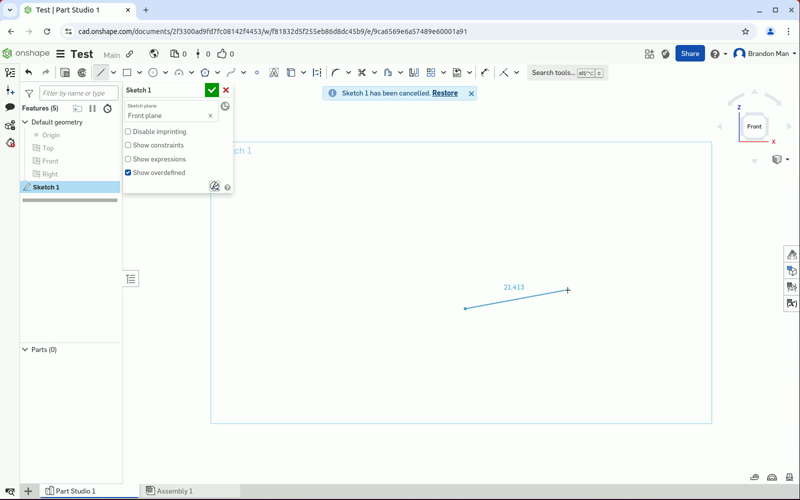
key(esc)
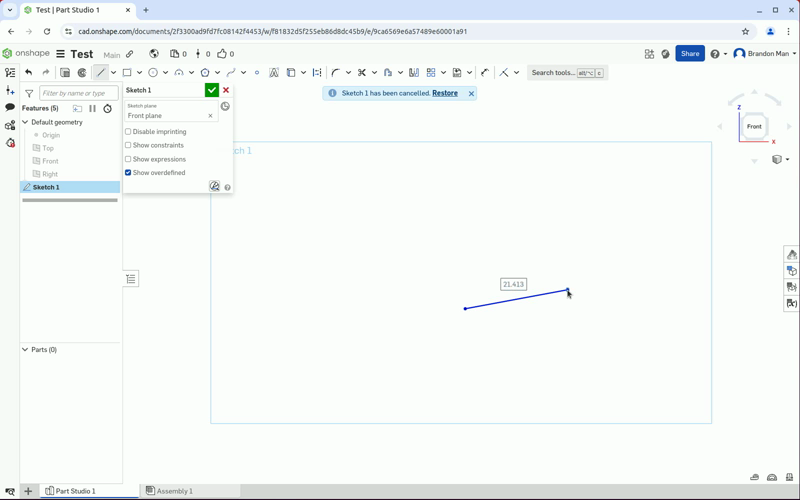
key(a)
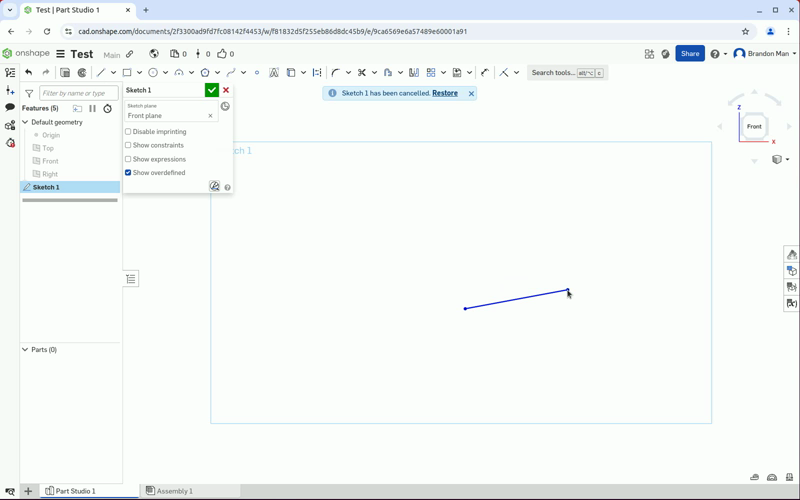
mouse_move(567, 289)
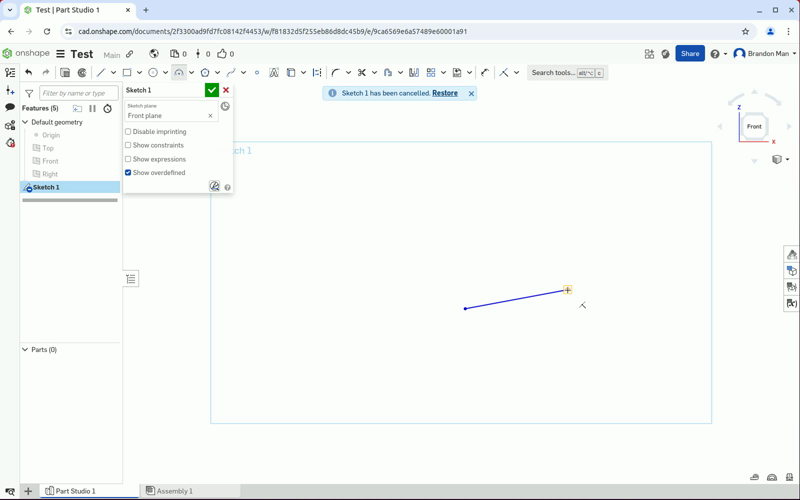
click(567, 289)
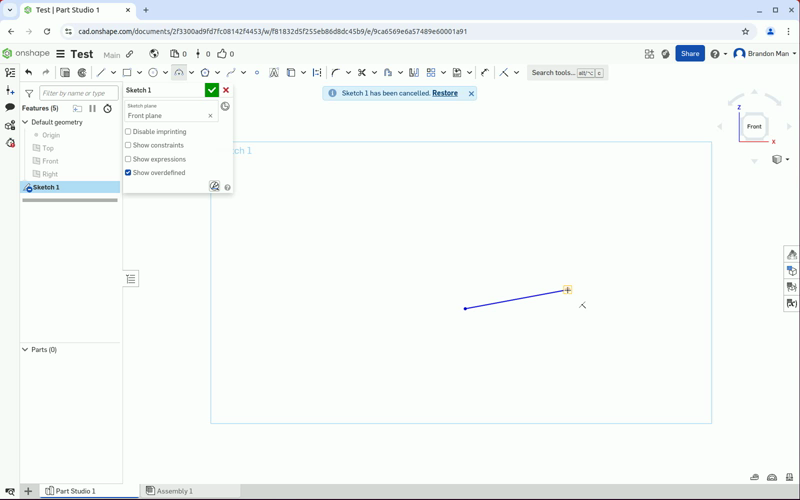
key_down(shift)
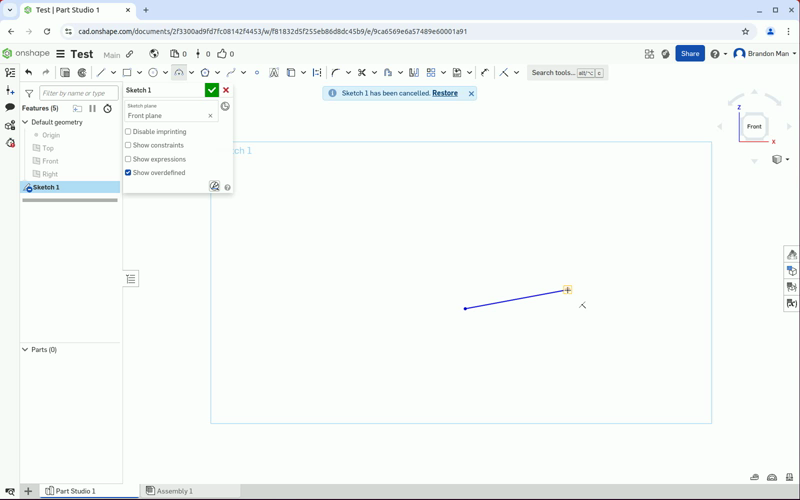
mouse_move(567, 275)
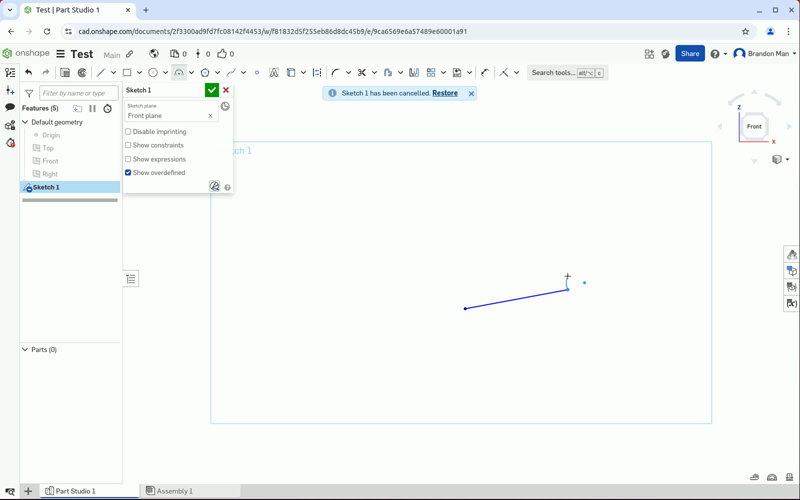
click(567, 275)
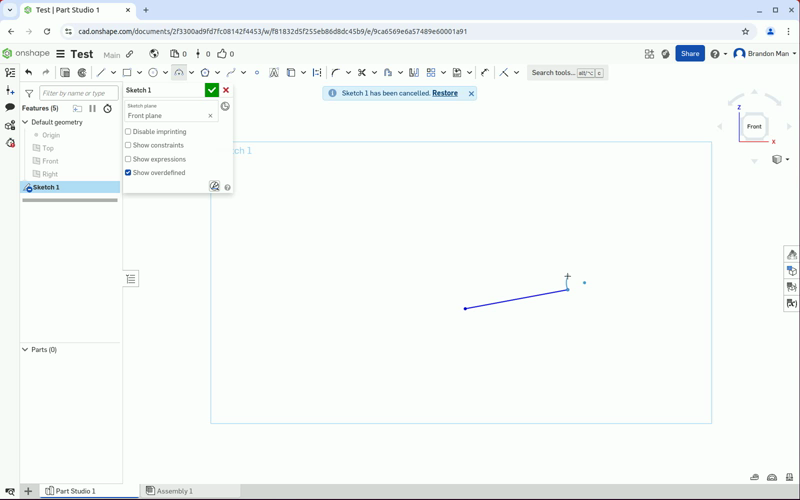
mouse_move(573, 282)
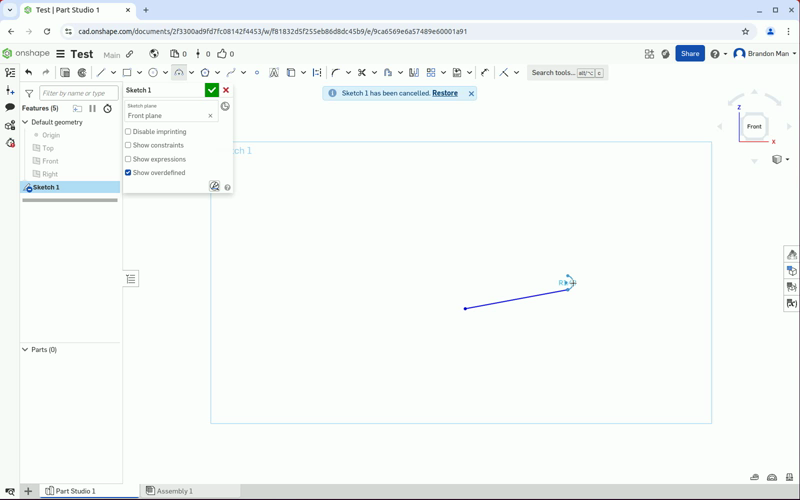
click(573, 282)
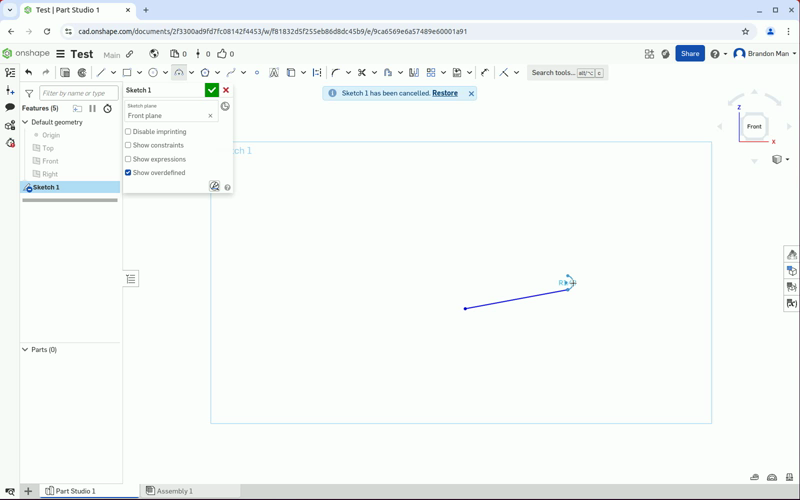
key_up(shift)
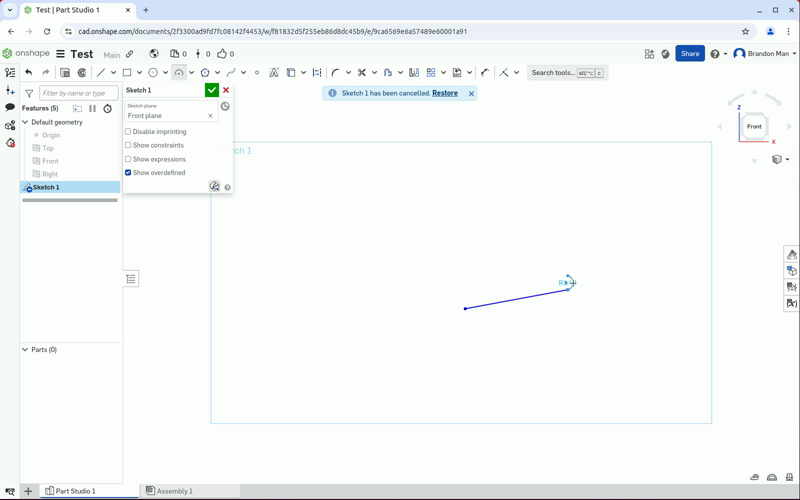
key(esc)
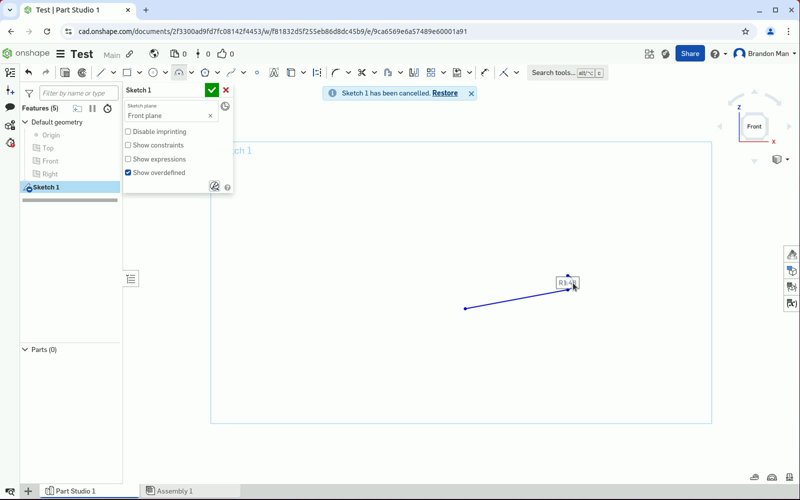
key(l)
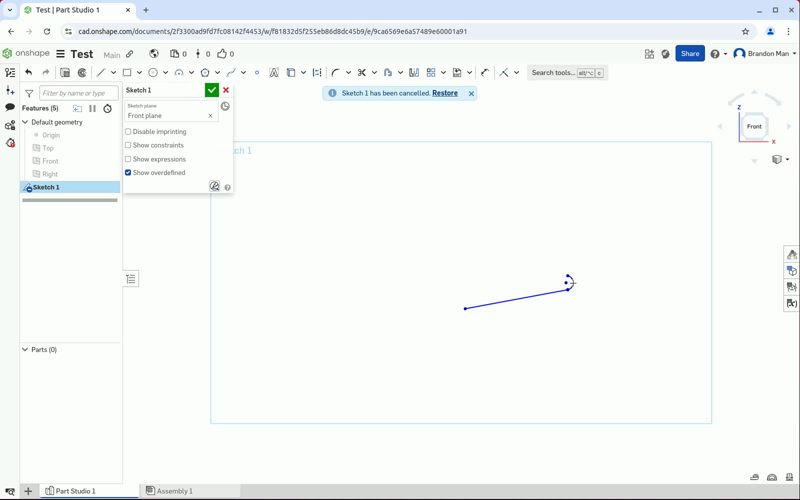
mouse_move(567, 275)
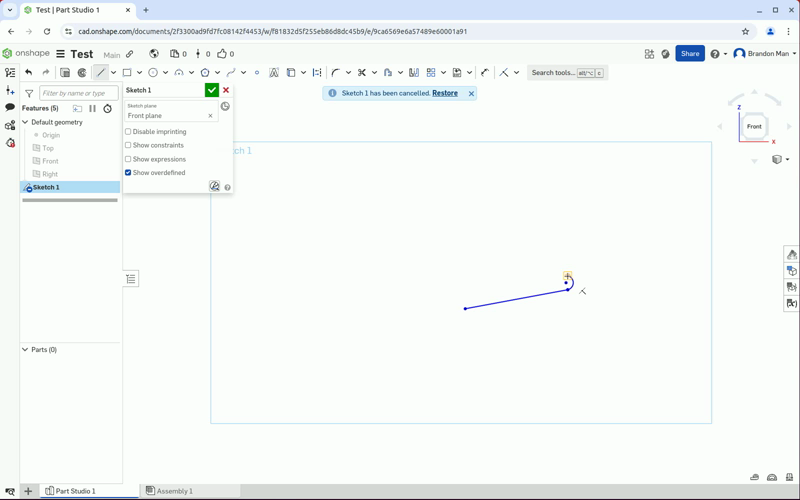
click(567, 275)
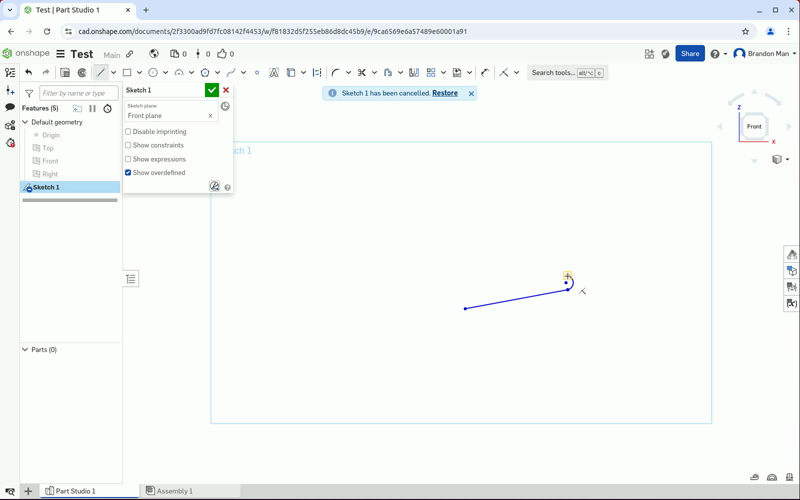
key_down(shift)
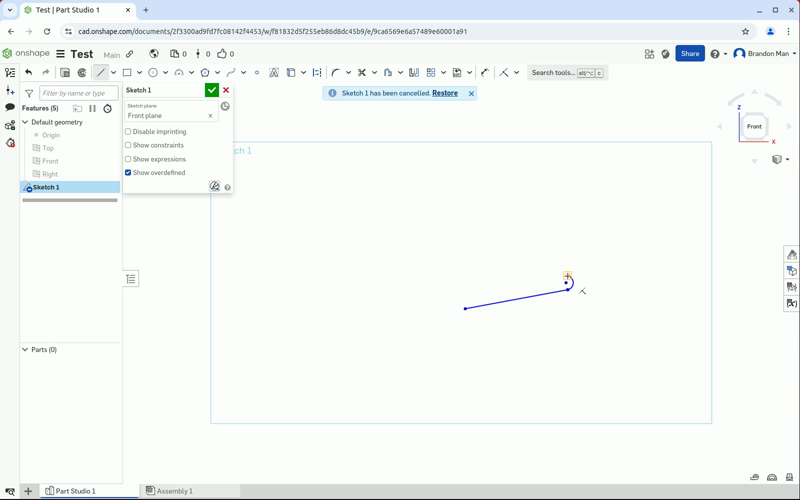
mouse_move(465, 256)
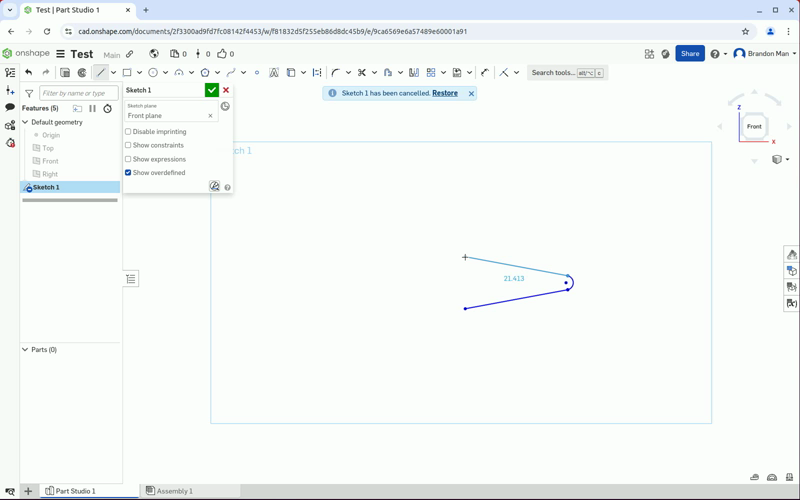
click(465, 256)
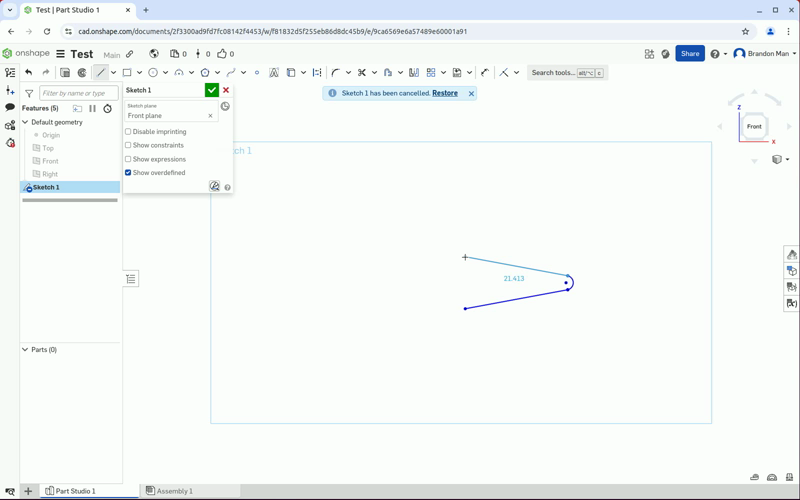
key_up(shift)
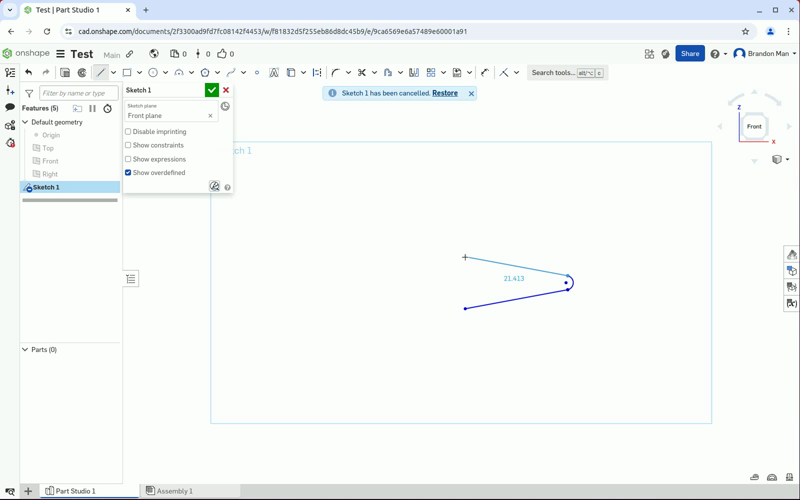
key(esc)
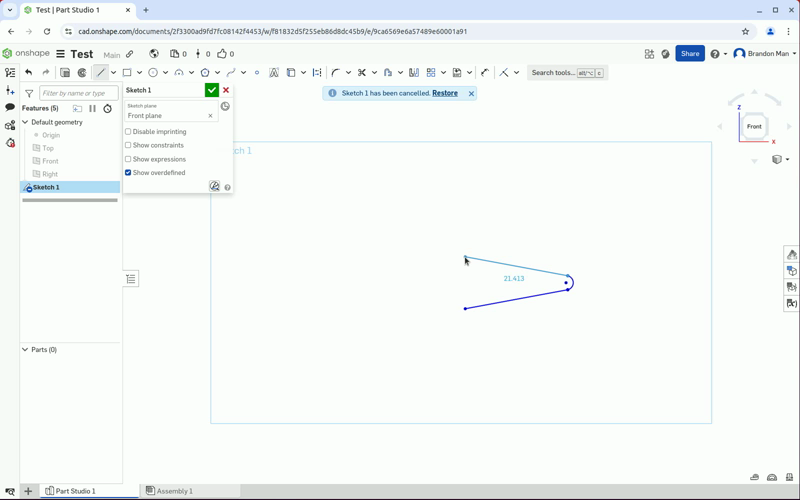
key(a)
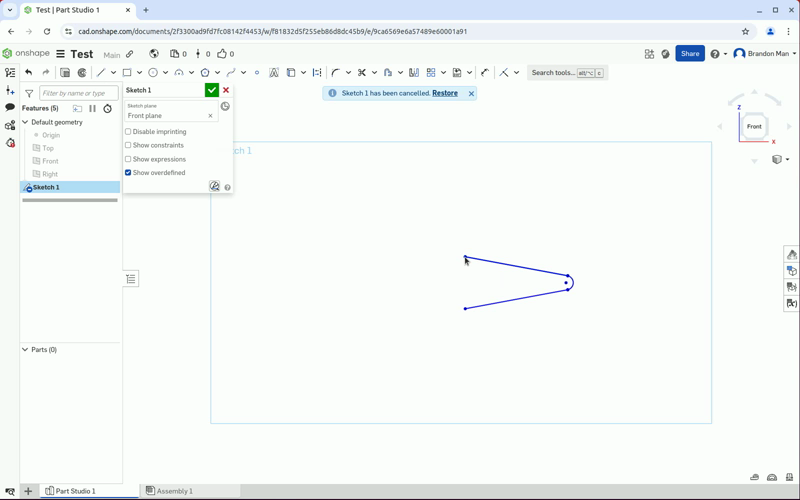
mouse_move(465, 256)
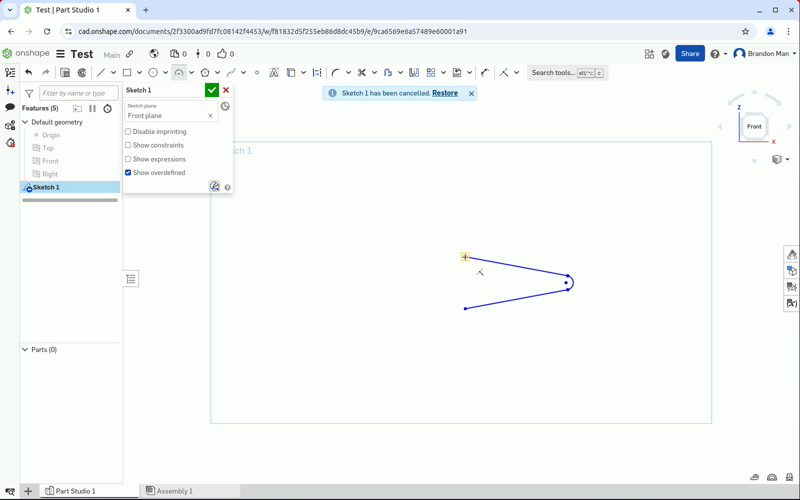
click(465, 256)
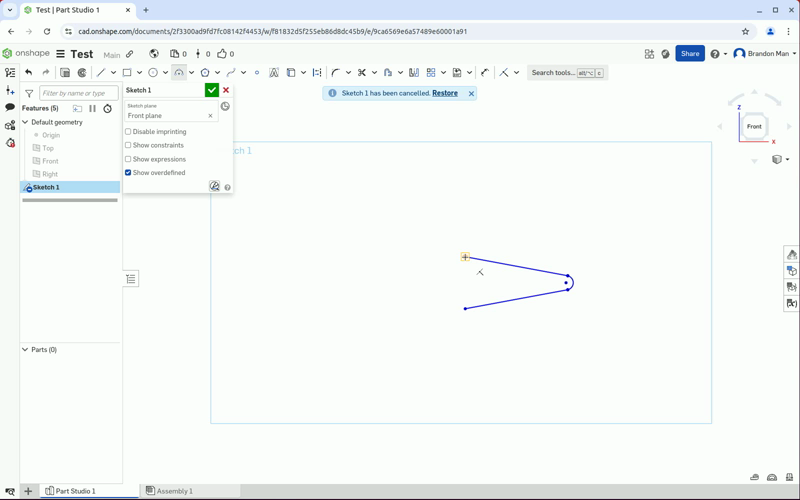
mouse_move(465, 308)
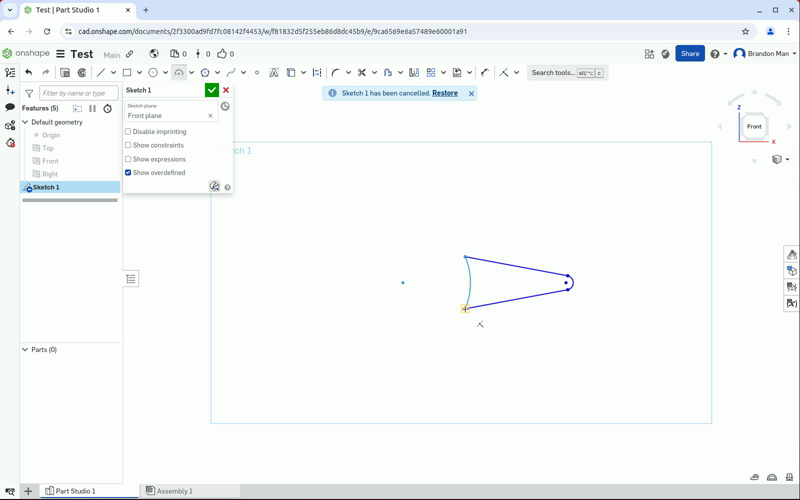
click(465, 308)
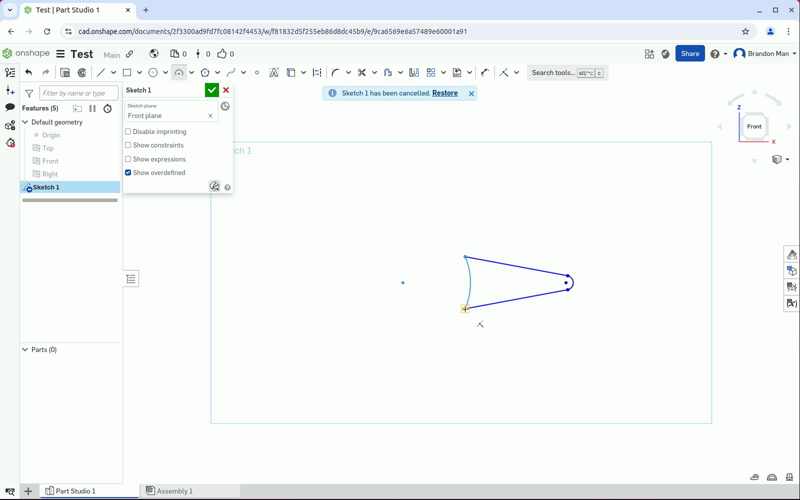
key_down(shift)
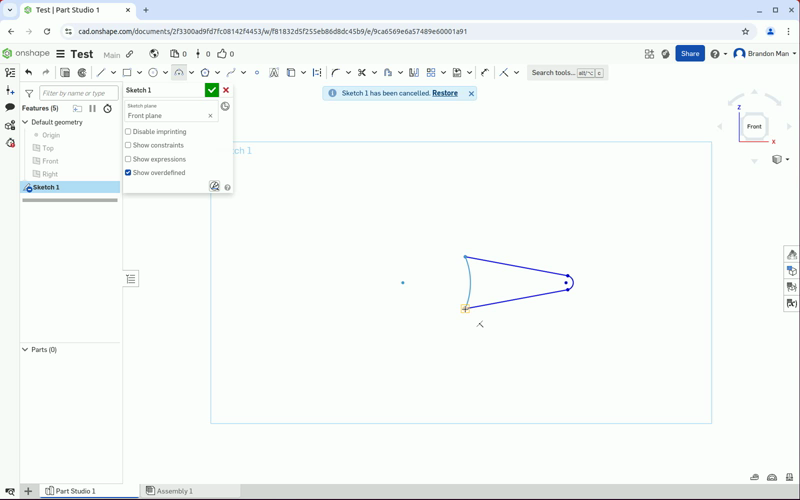
mouse_move(434, 282)
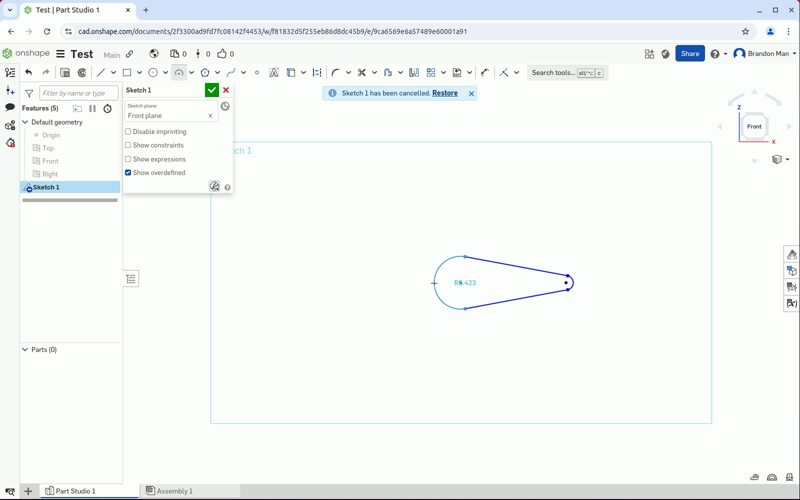
click(434, 282)
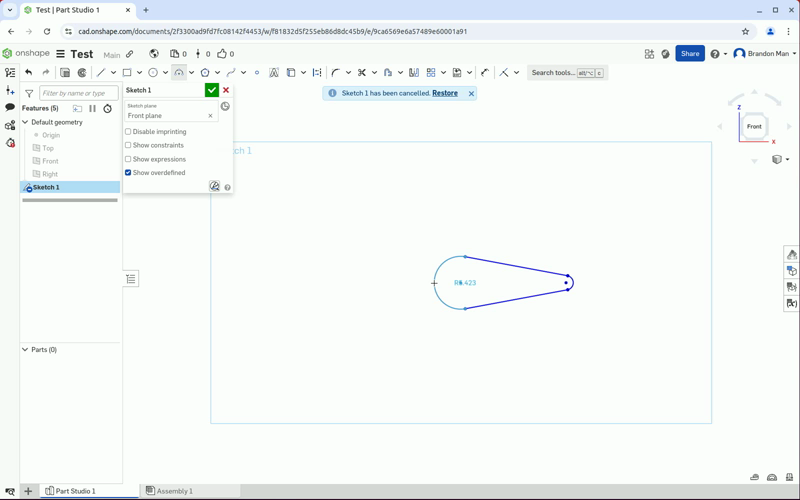
key_up(shift)
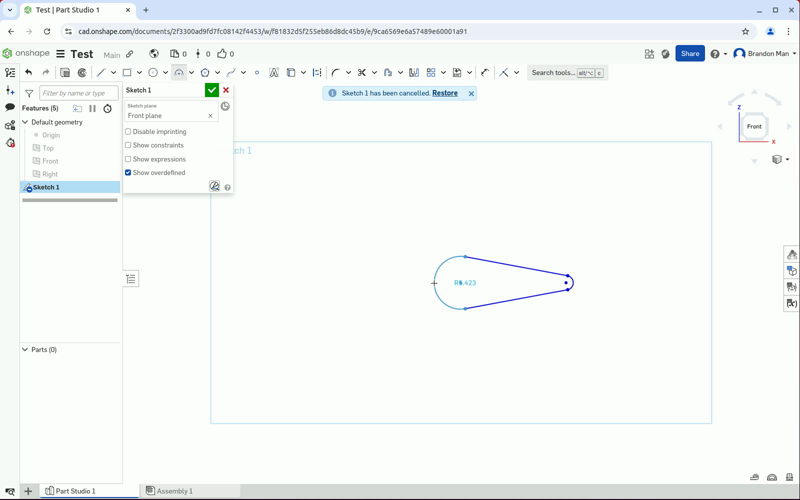
key(esc)
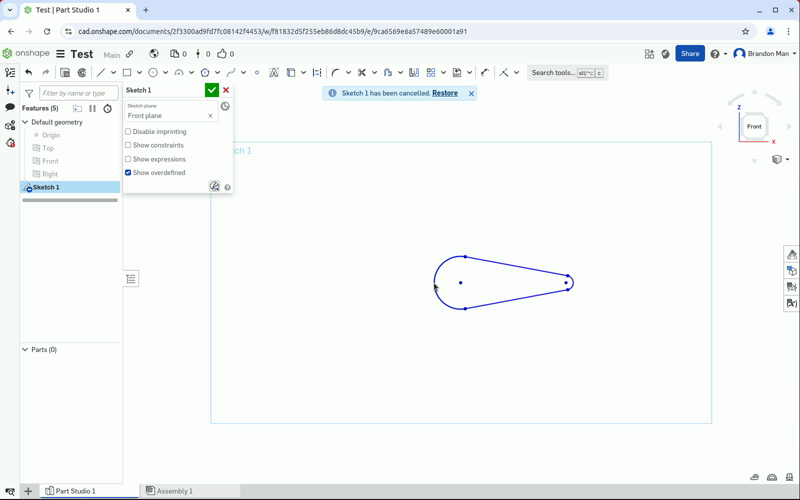
mouse_move(544, 285)
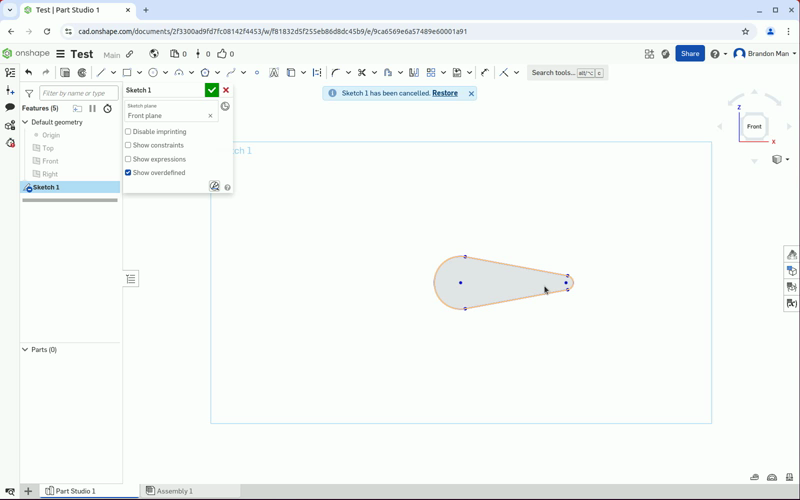
click(544, 285)
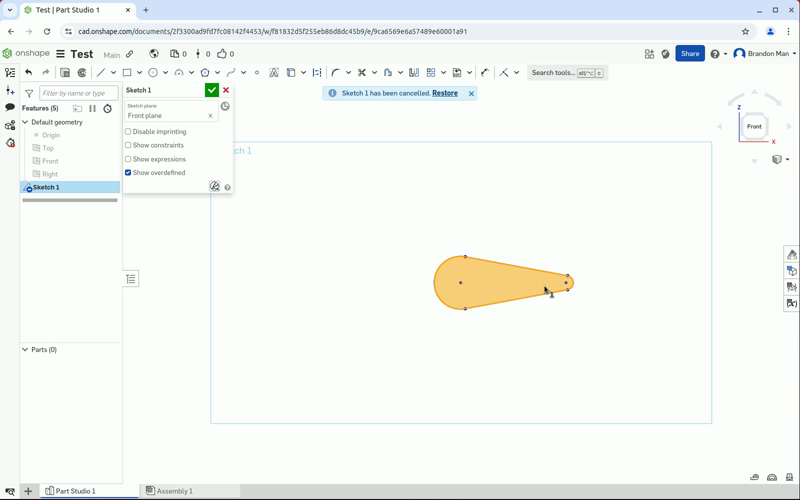
mouse_move(73, 352)
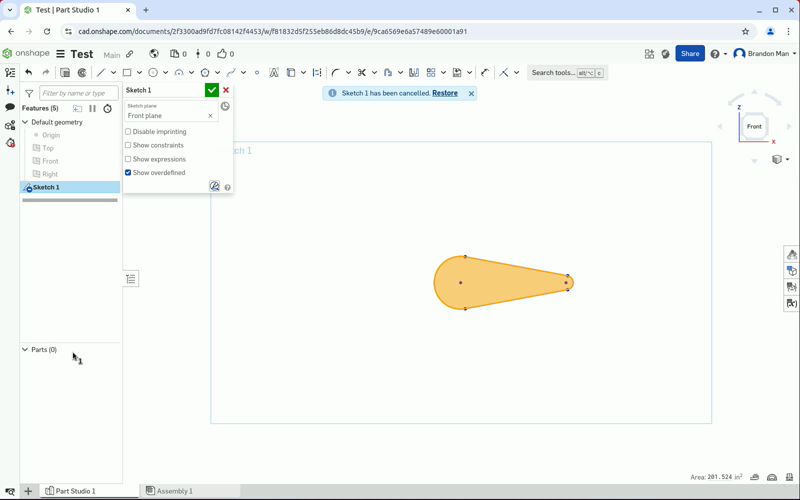
key(shift+y)
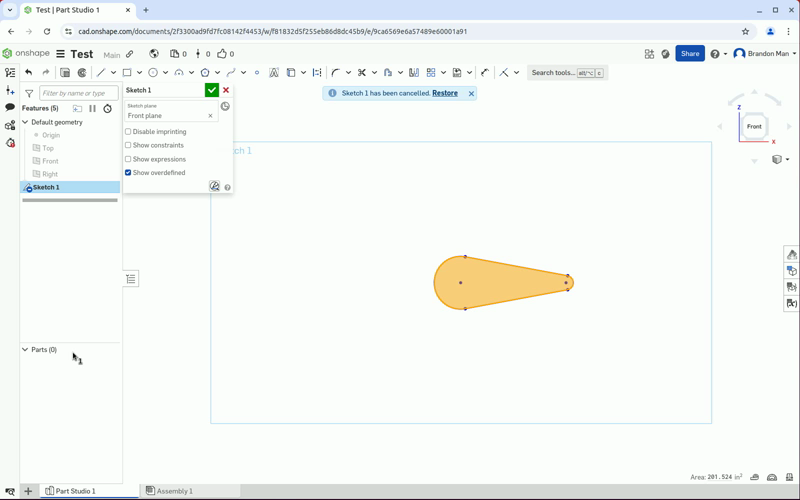
key(shift+e)
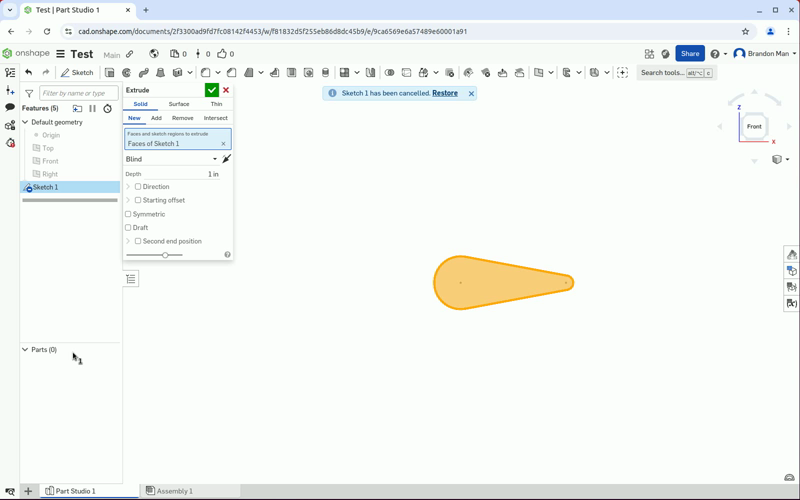
mouse_move(143, 106)
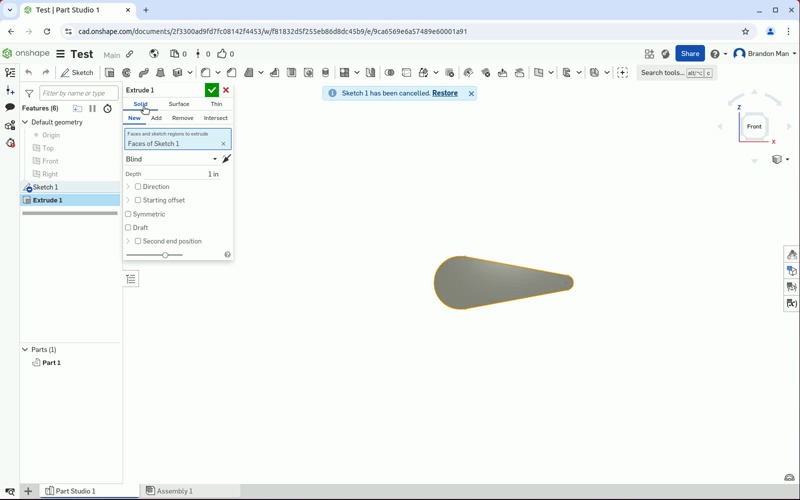
click(143, 106)
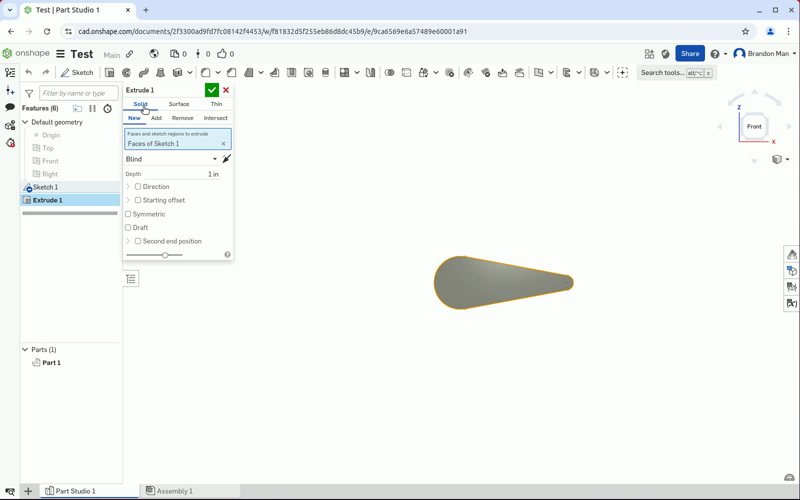
mouse_move(137, 120)
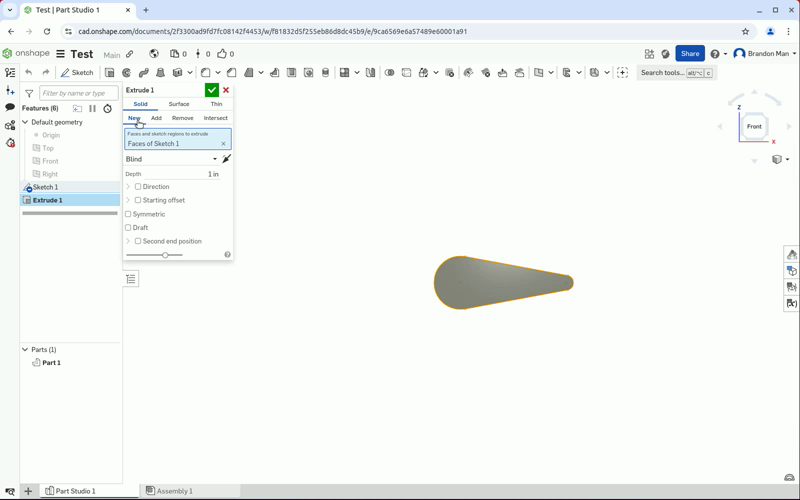
click(137, 120)
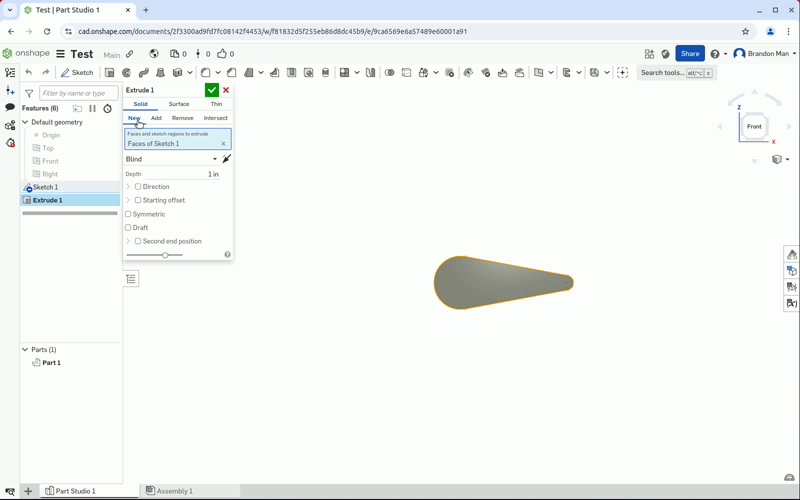
key(tab, 4)
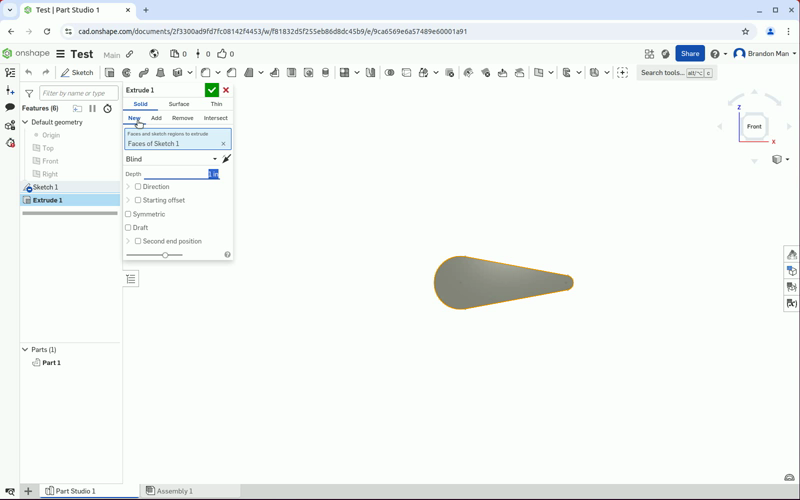
text(1.444)
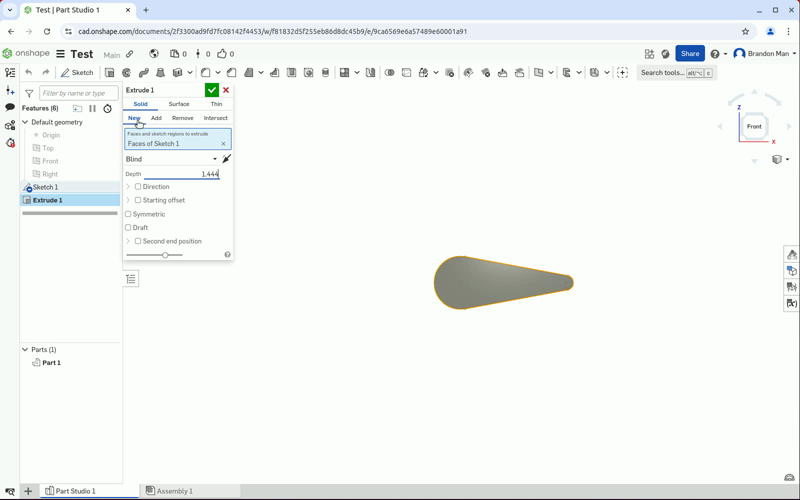
key(enter)
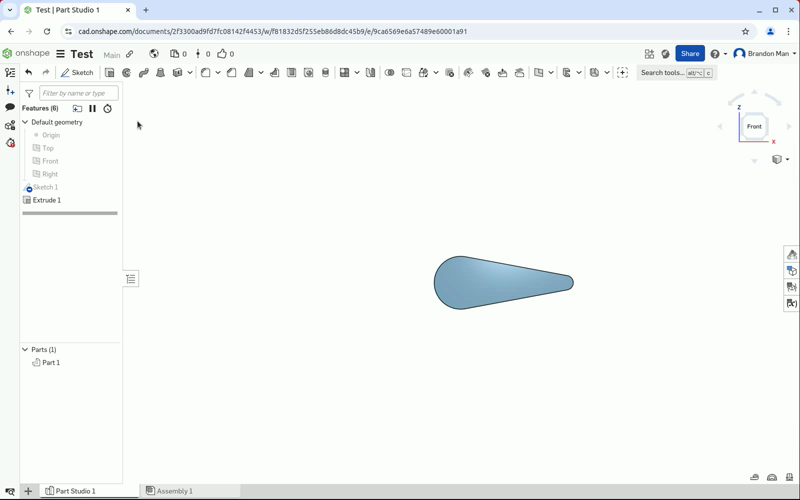
key(shift+h)
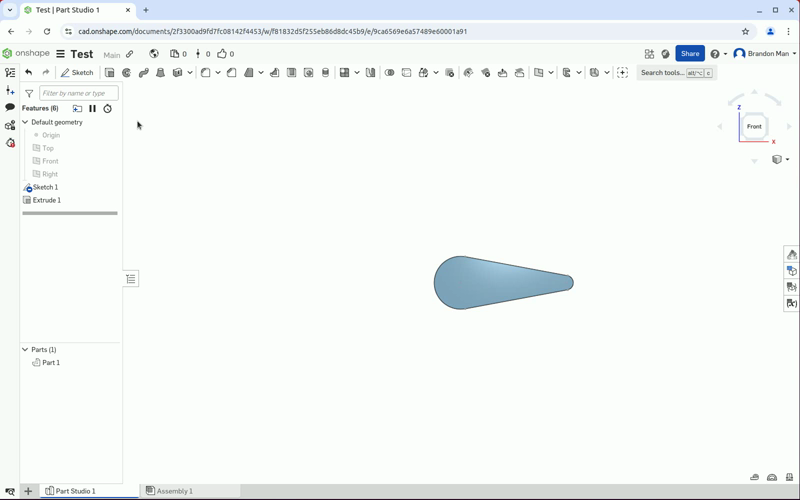
key(shift+h)
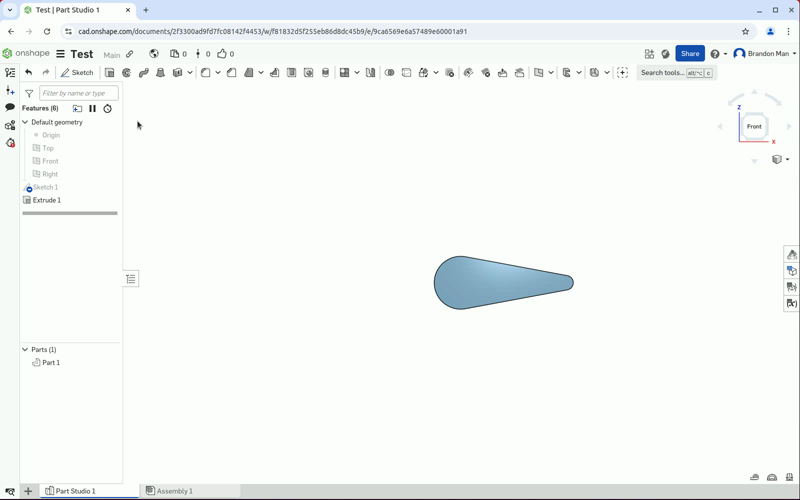
mouse_move(73, 189)
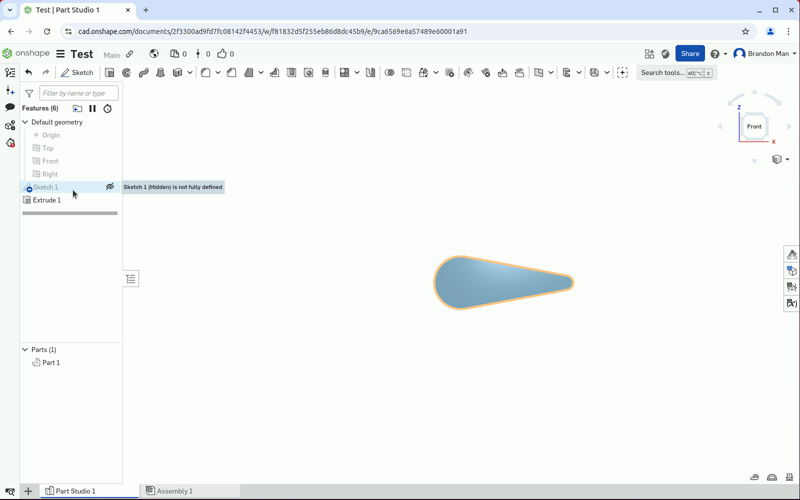
click(73, 189)
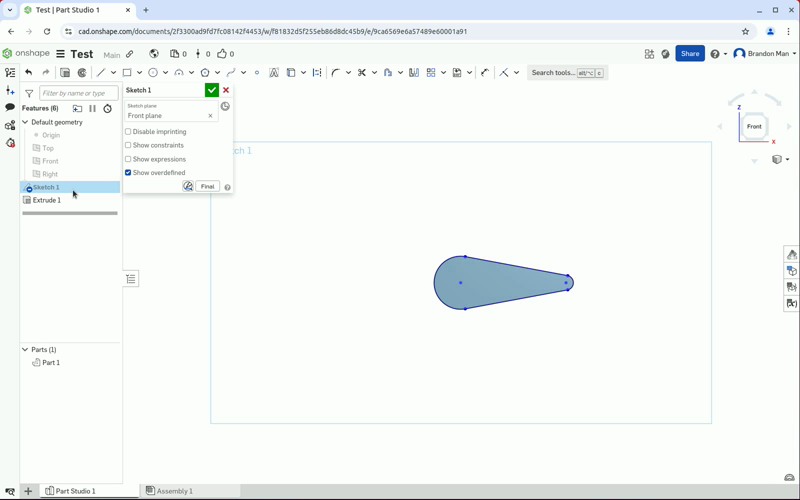
mouse_move(229, 92)
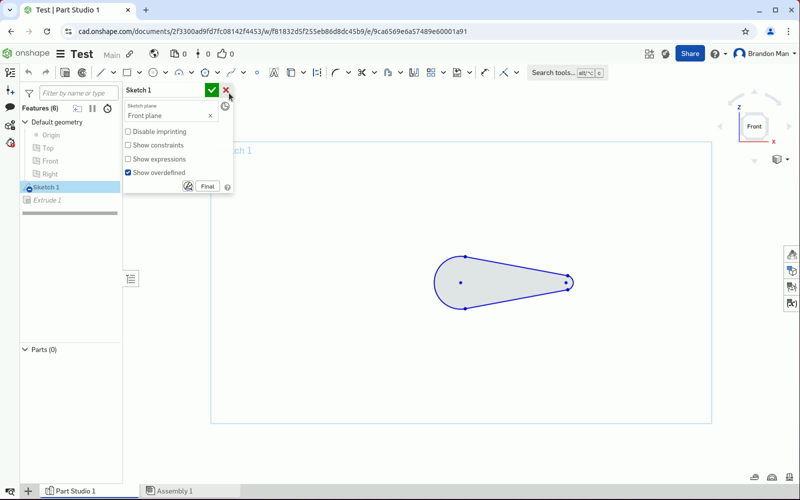
click(229, 92)
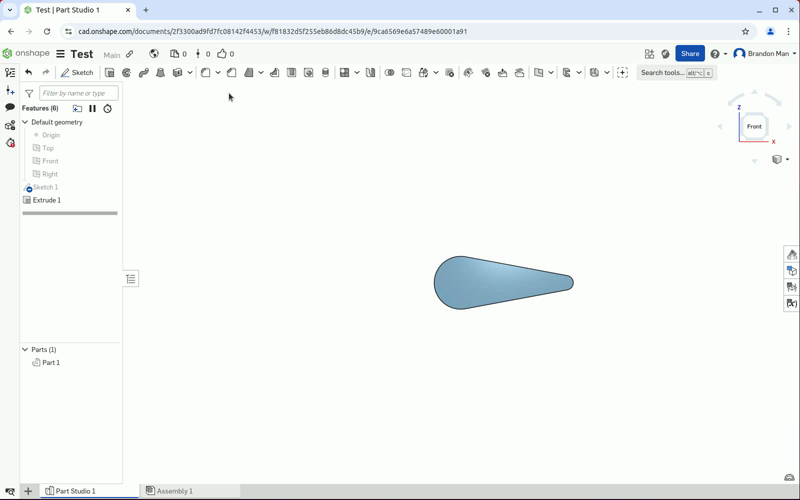
mouse_move(541, 75)
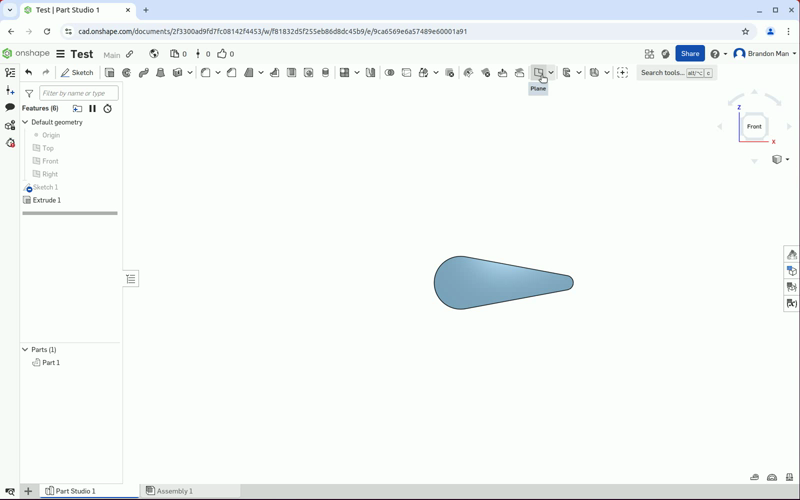
click(541, 75)
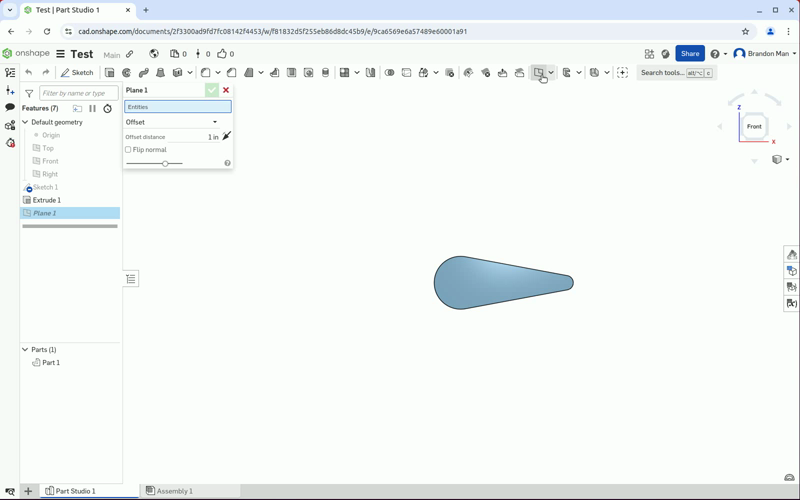
mouse_move(73, 163)
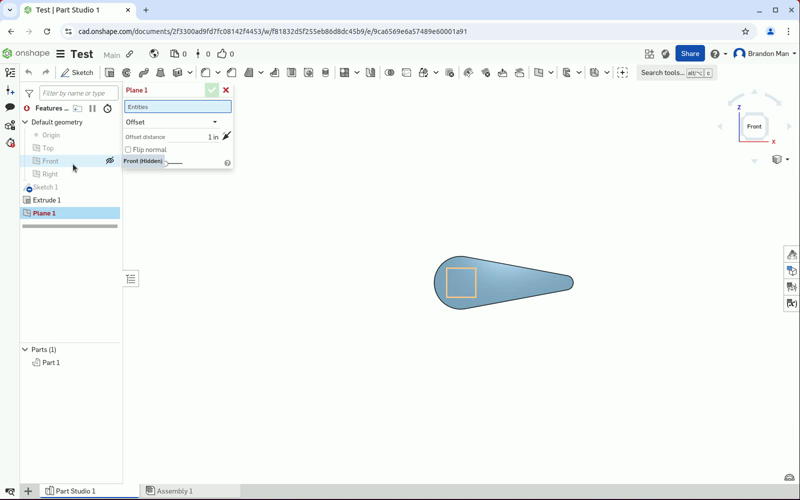
click(73, 163)
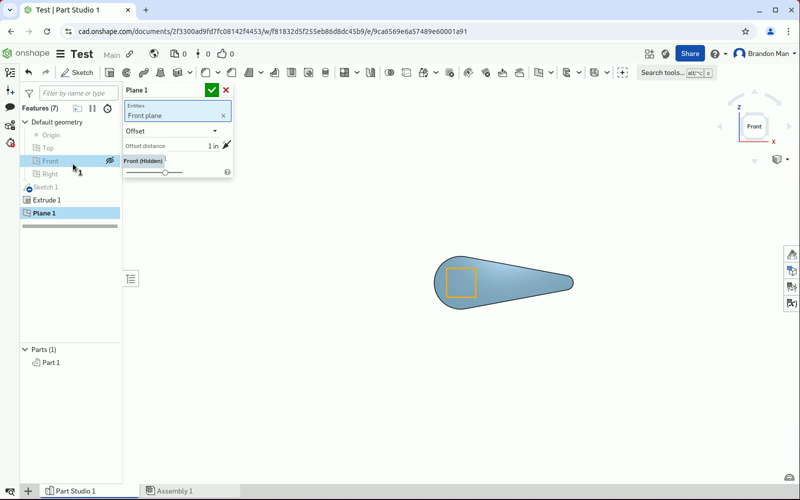
key(tab, 2)
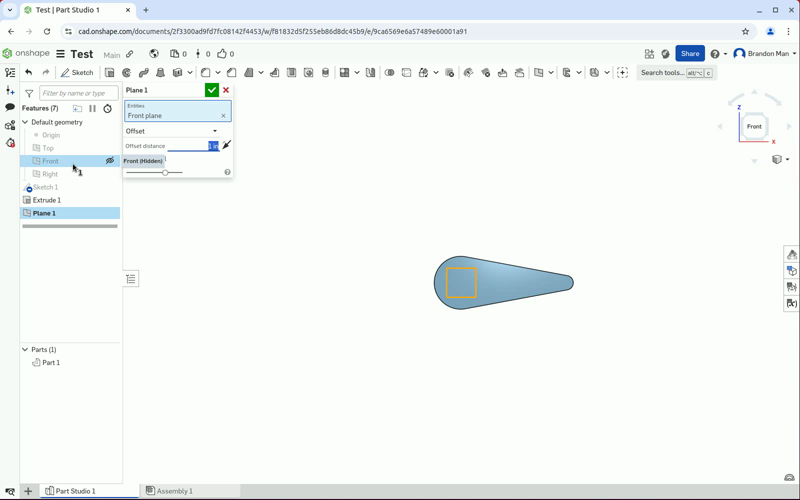
text(1.448)
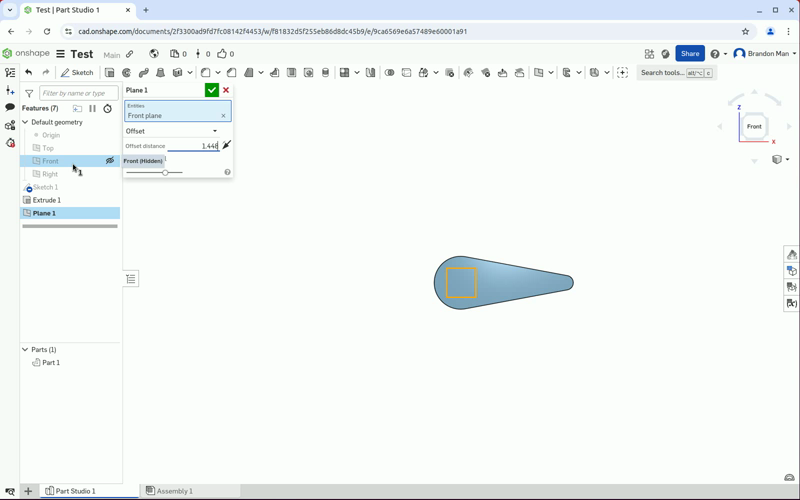
key(enter, 2)
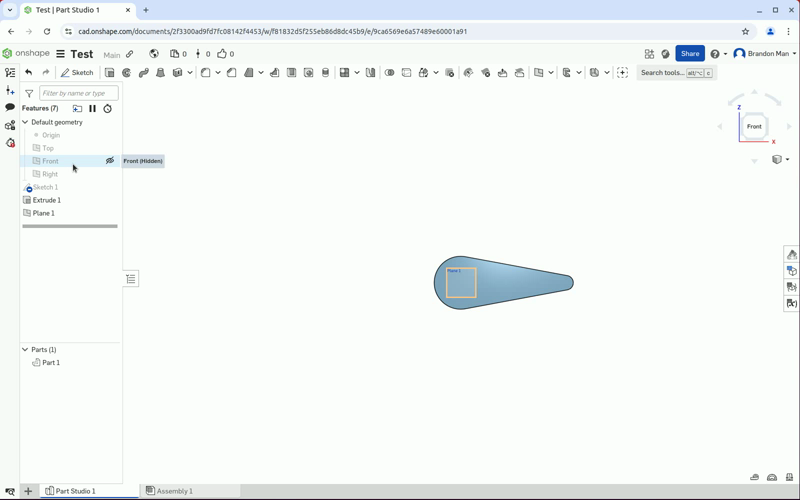
key(shift+s)
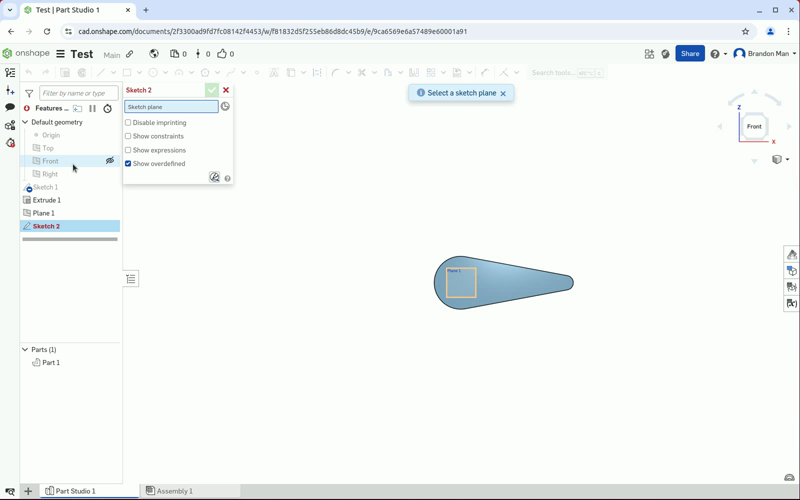
mouse_move(73, 215)
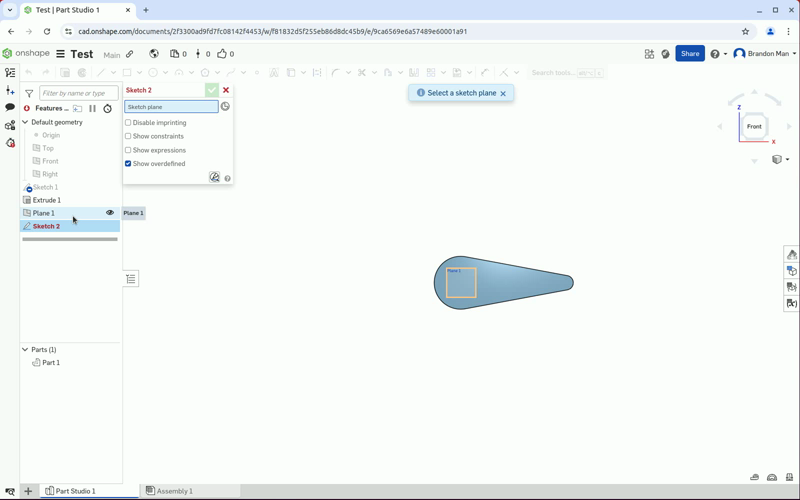
click(73, 215)
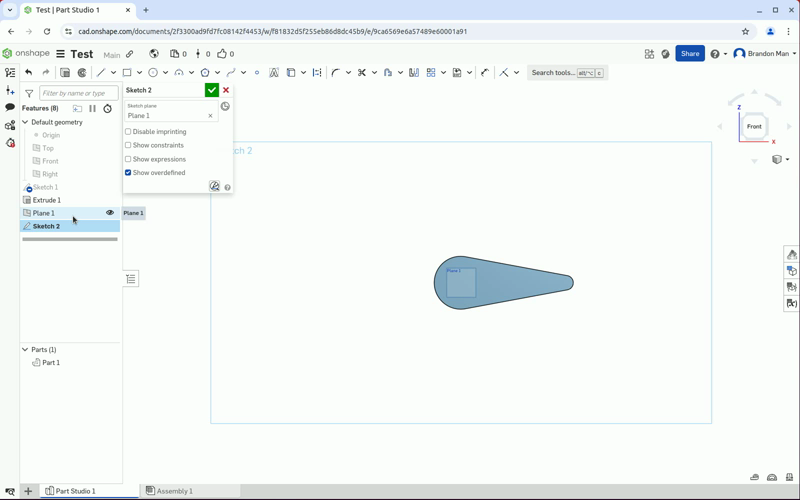
mouse_move(73, 352)
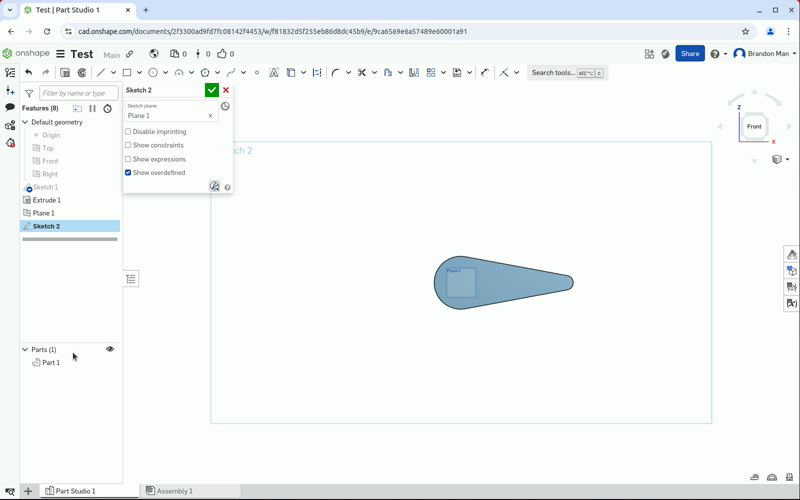
key(y)
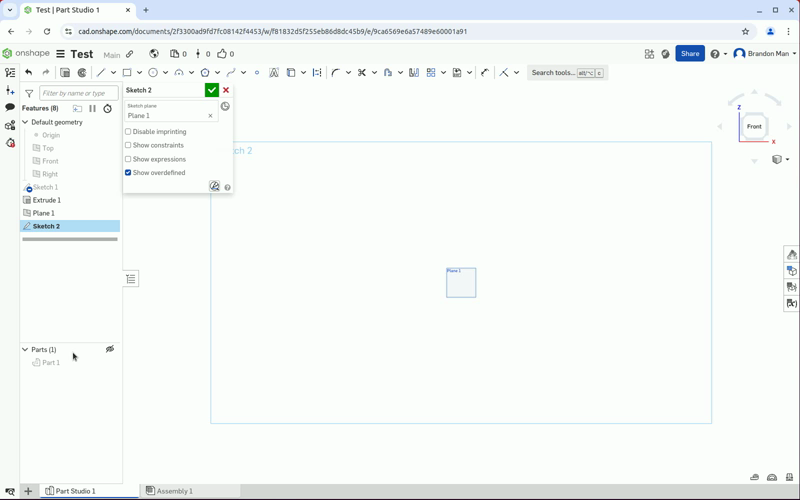
key(c)
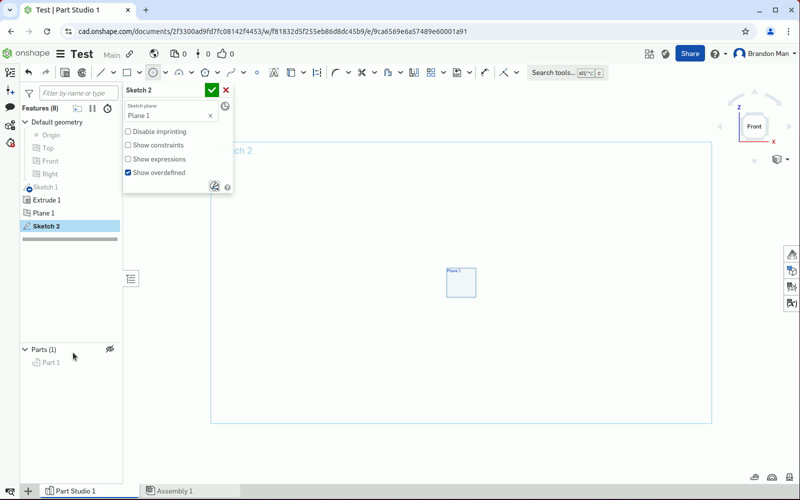
key_down(shift)
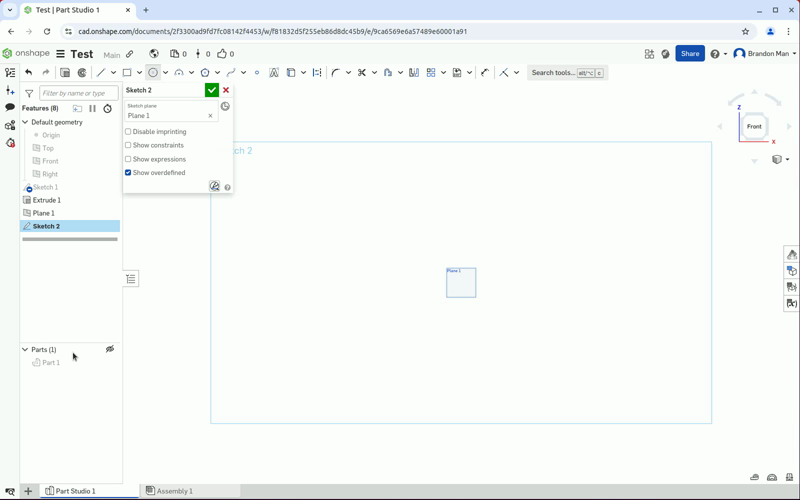
mouse_move(570, 282)
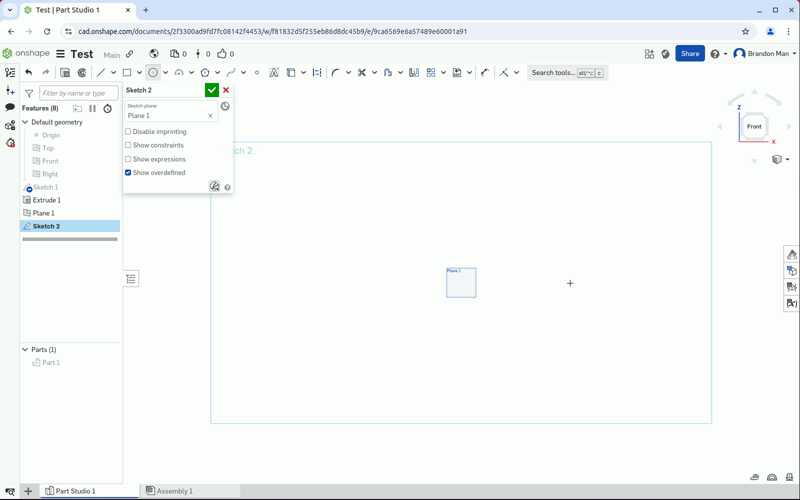
click(570, 282)
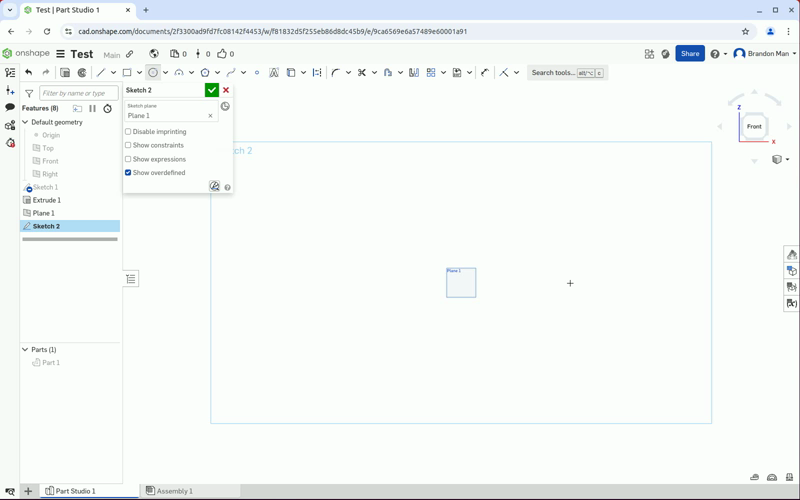
key_up(shift)
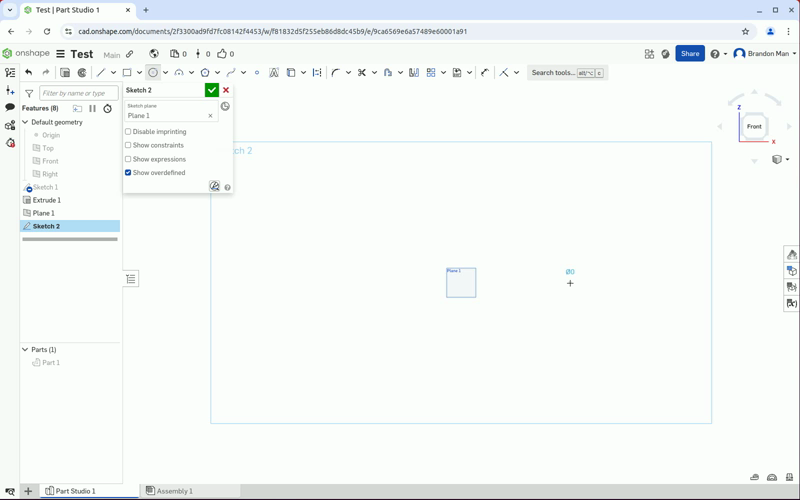
mouse_move(574, 282)
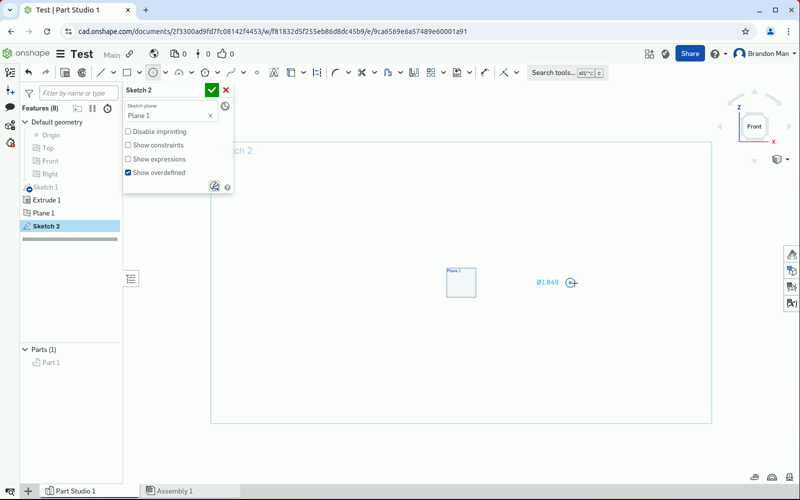
click(574, 282)
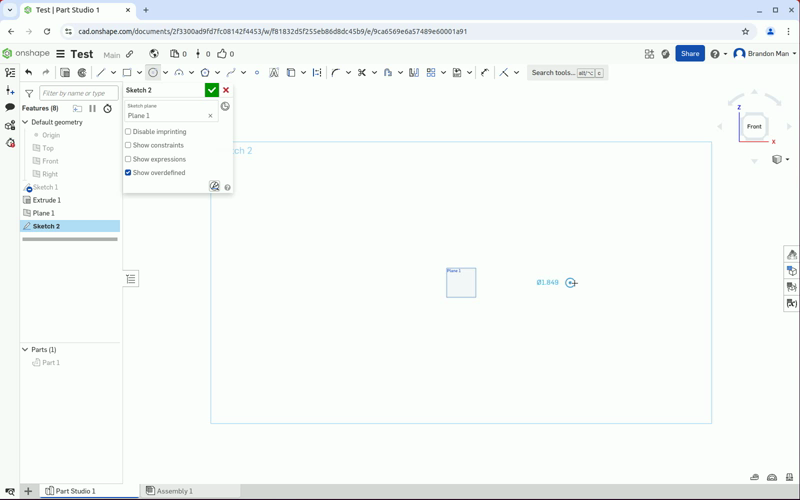
key(esc)
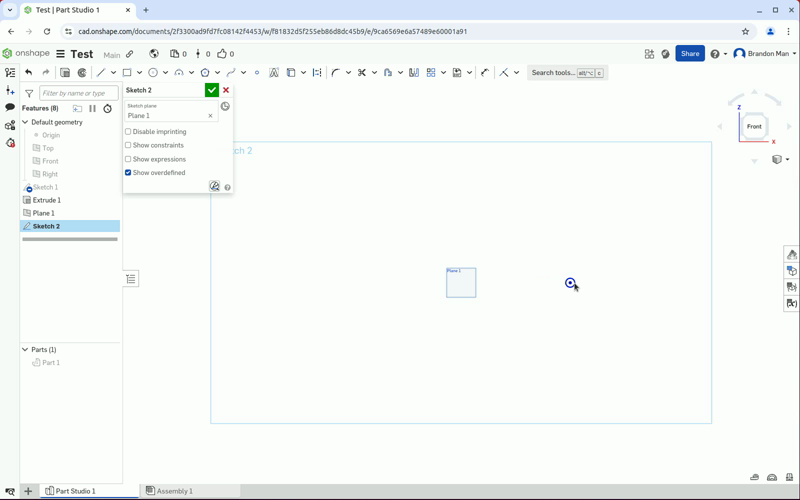
mouse_move(566, 282)
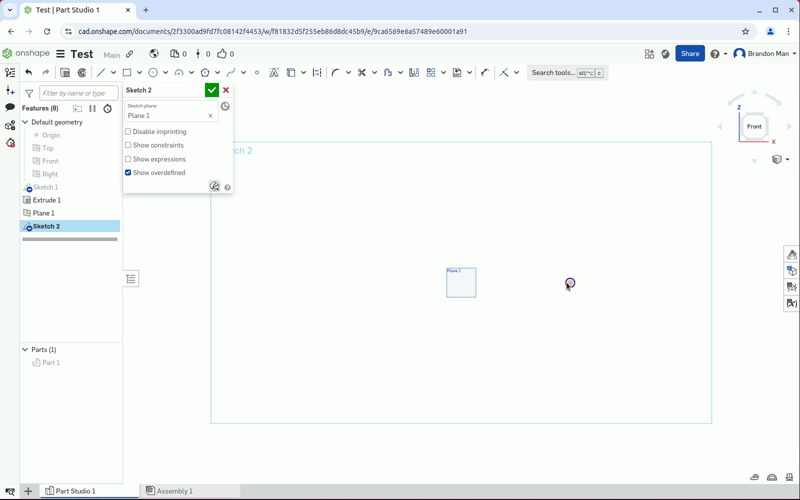
scroll(6)
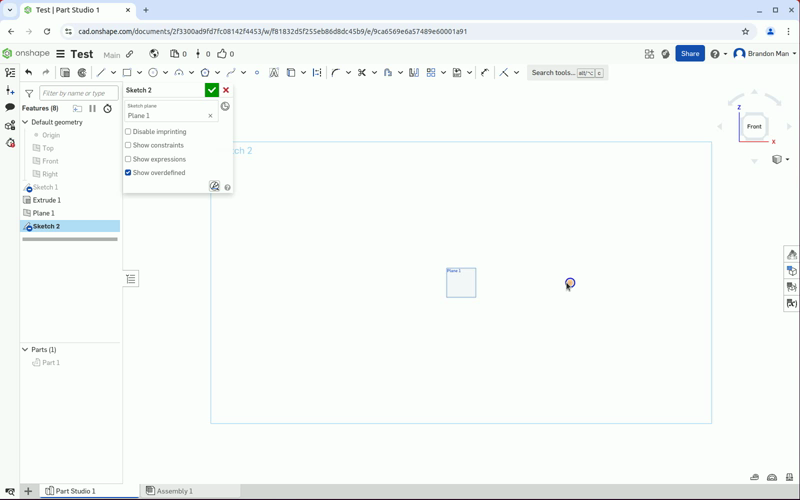
scroll(6)
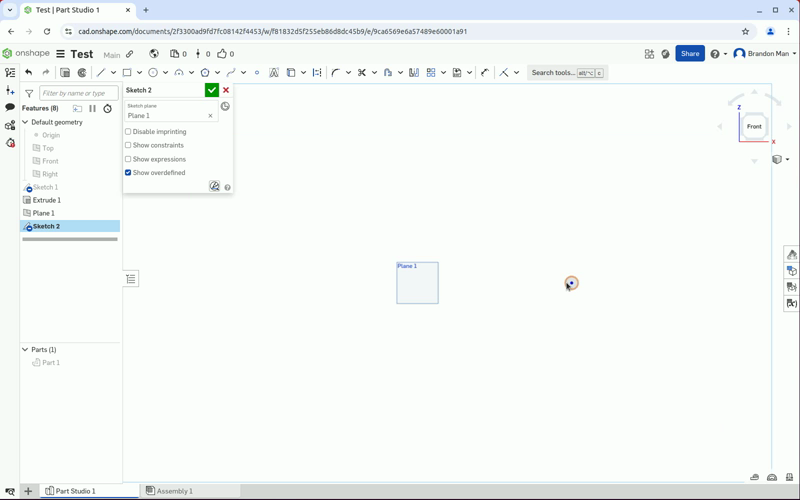
scroll(6)
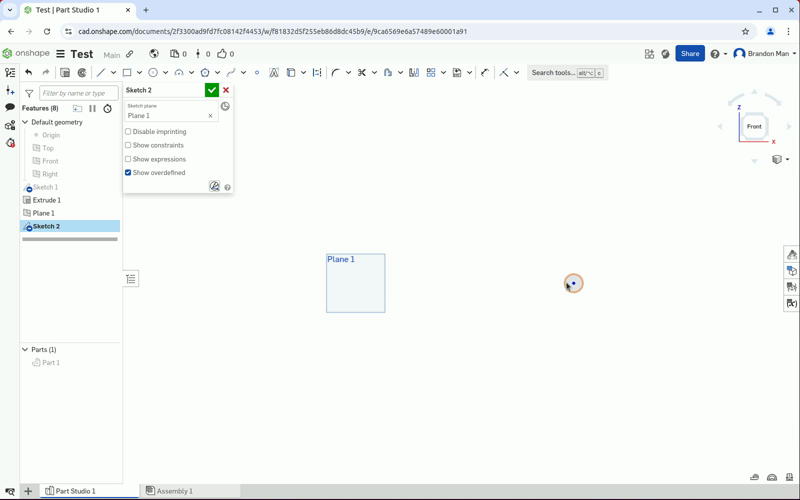
scroll(6)
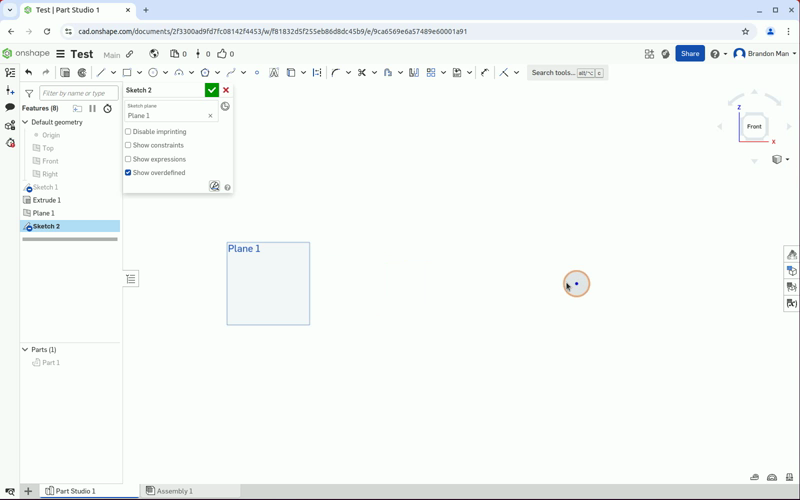
scroll(6)
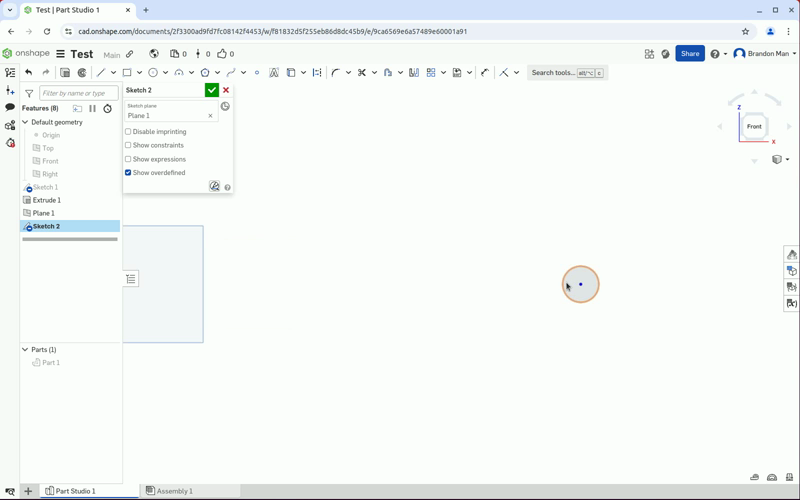
scroll(6)
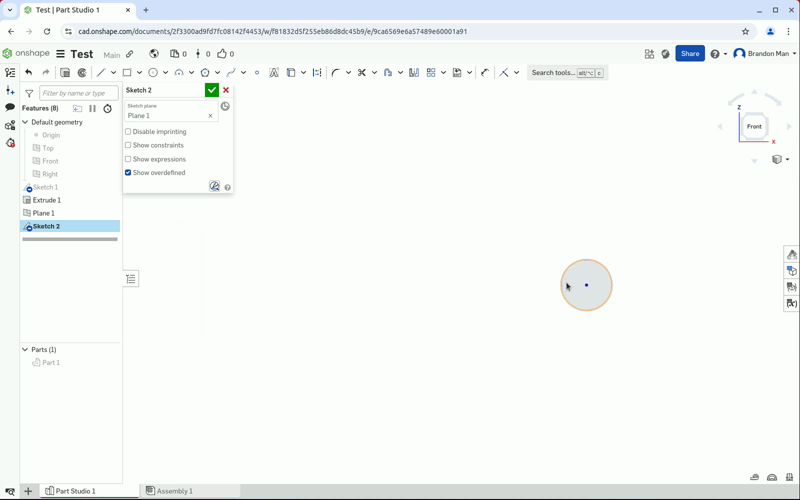
scroll(6)
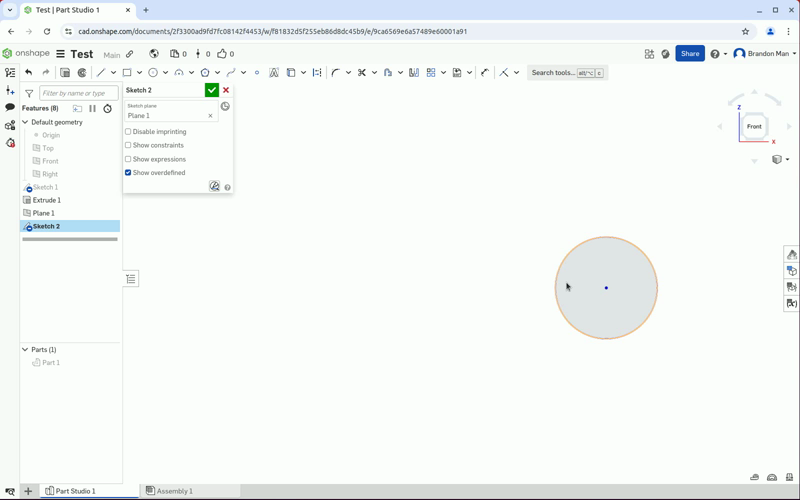
click(566, 282)
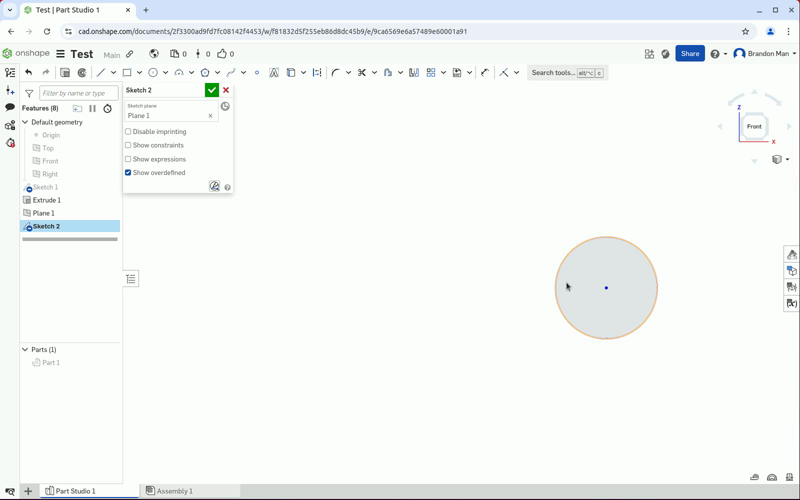
scroll(-6)
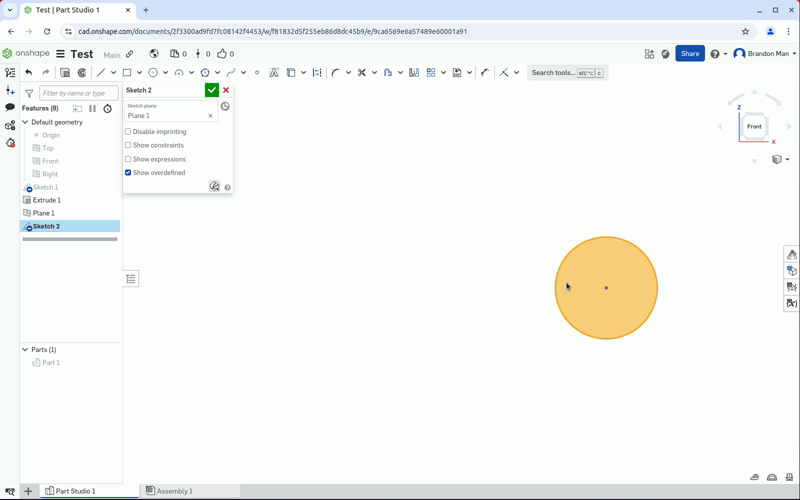
scroll(-6)
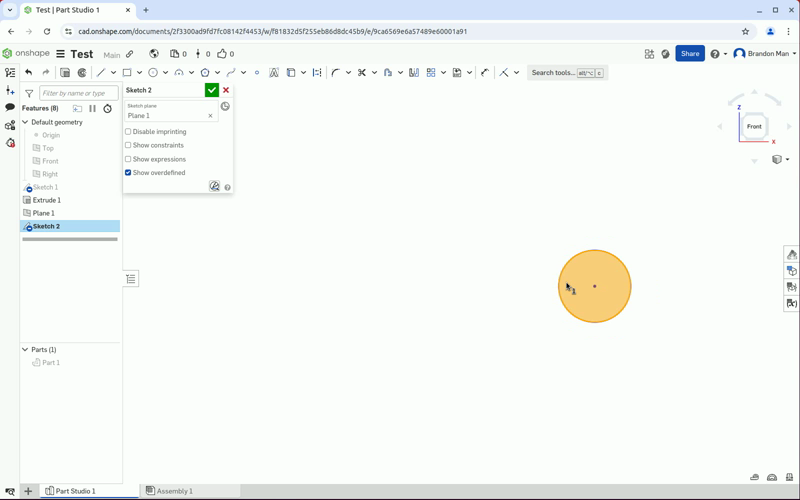
scroll(-6)
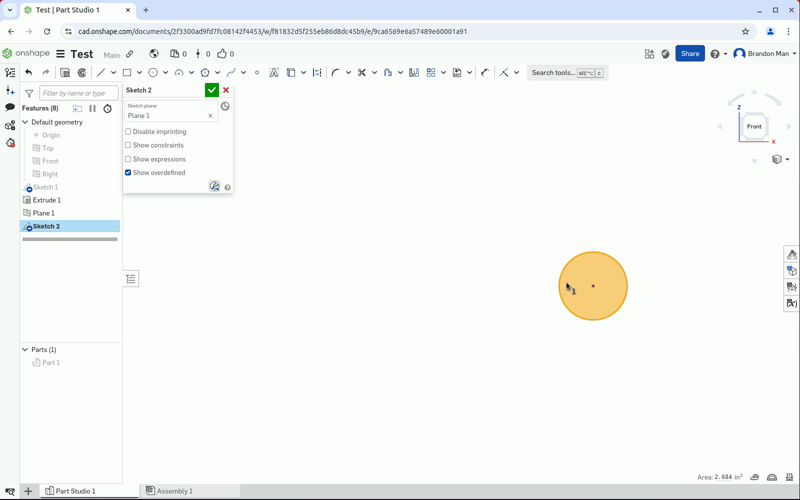
scroll(-6)
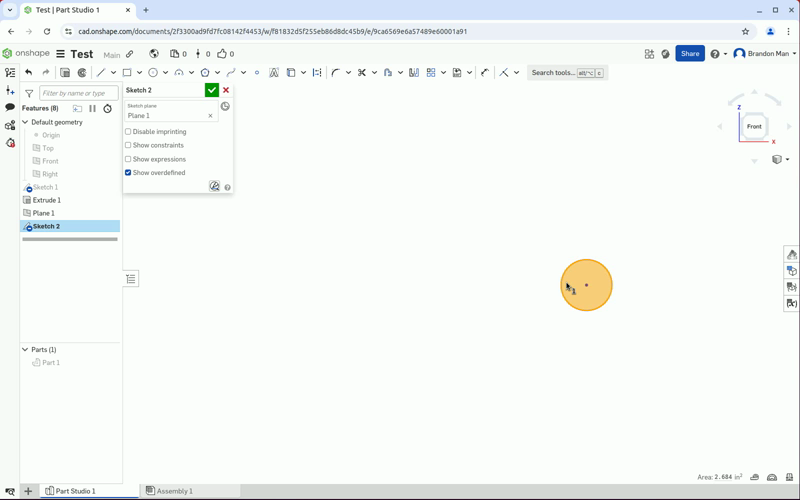
scroll(-6)
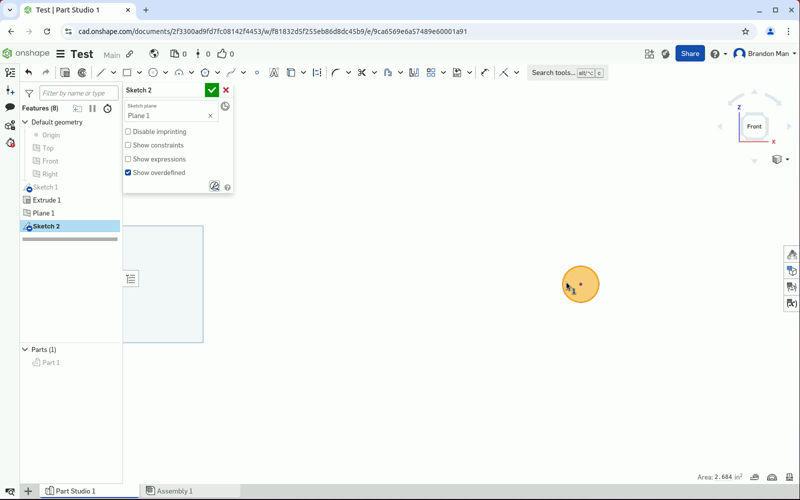
scroll(-6)
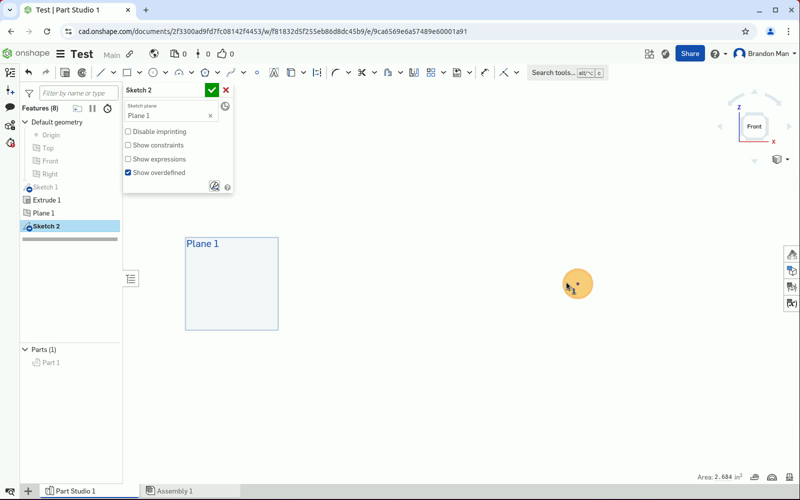
scroll(-6)
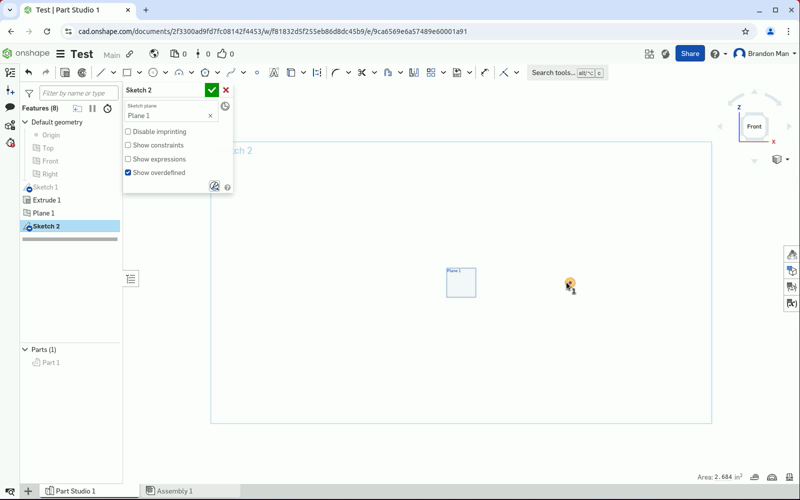
mouse_move(73, 352)
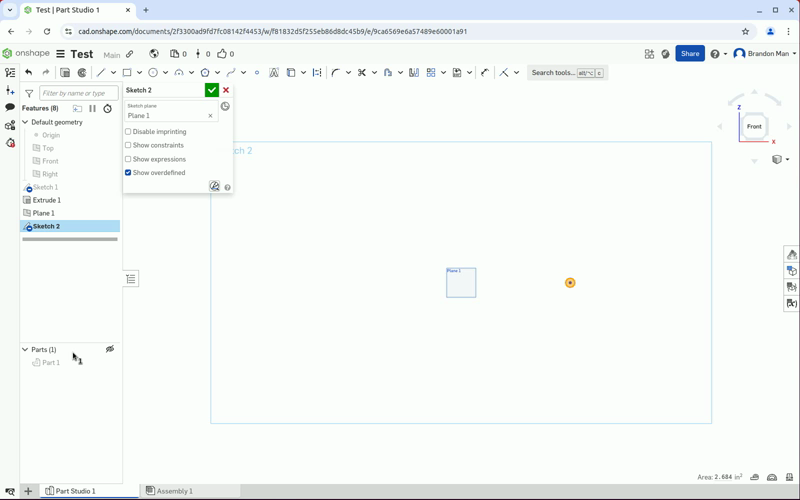
key(shift+y)
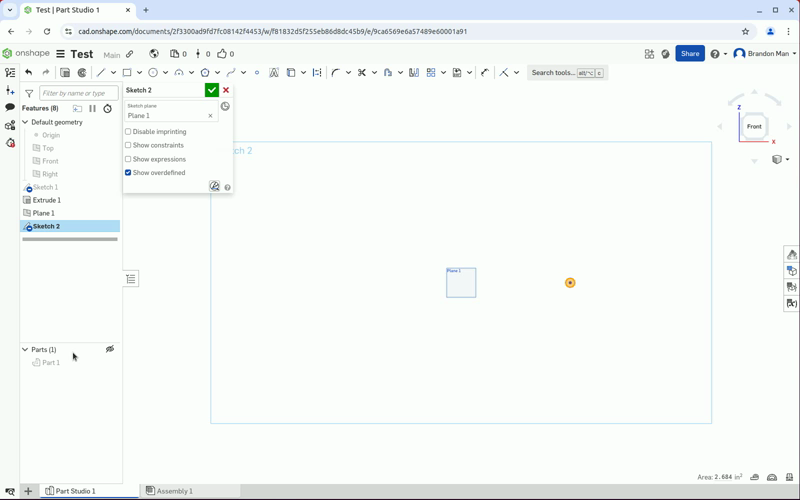
key(shift+e)
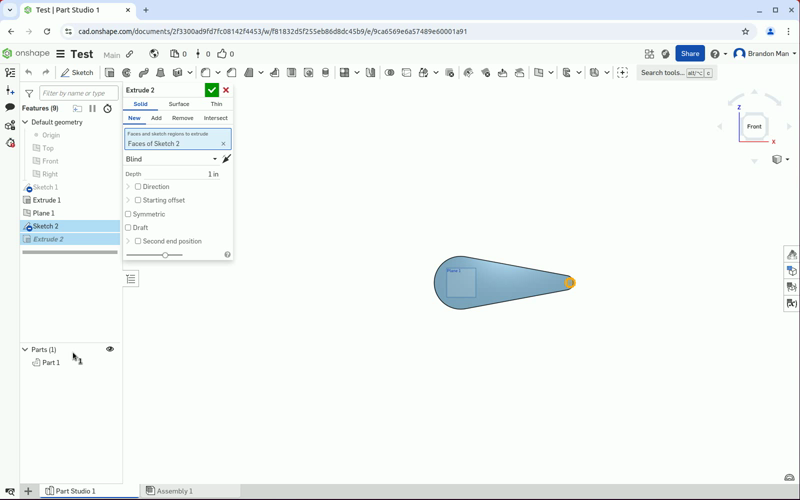
mouse_move(143, 106)
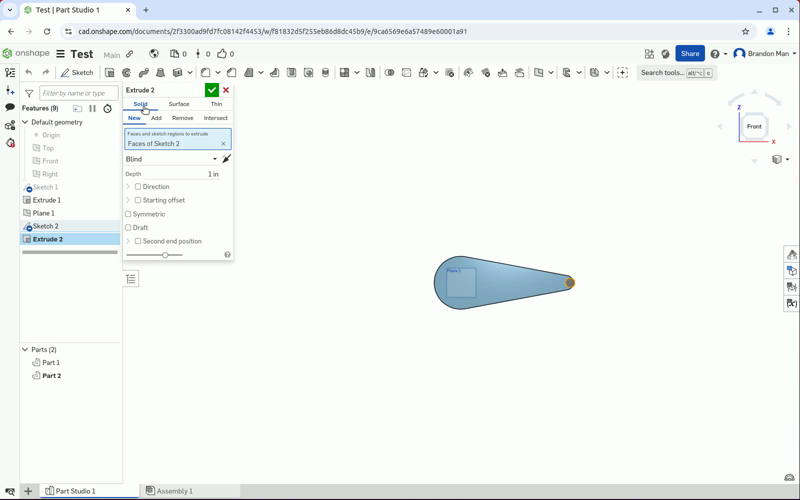
click(143, 106)
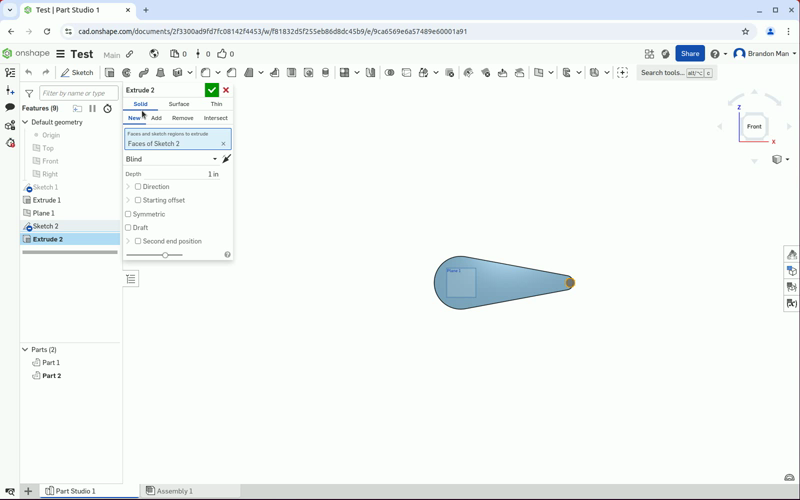
mouse_move(137, 120)
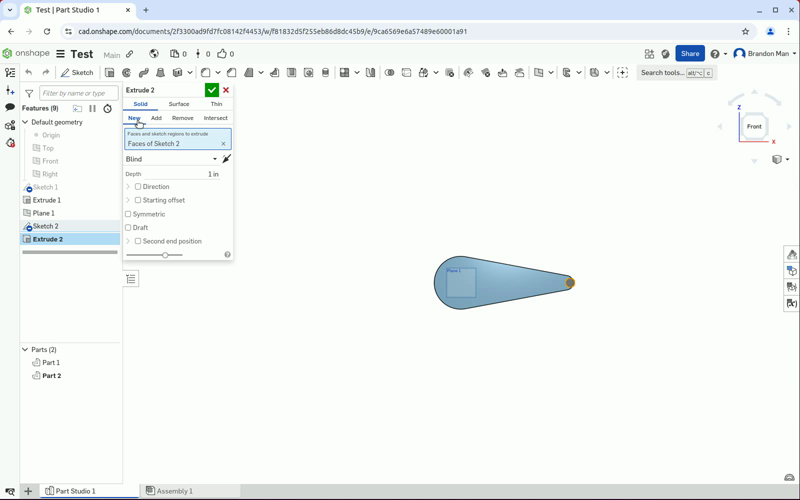
click(137, 120)
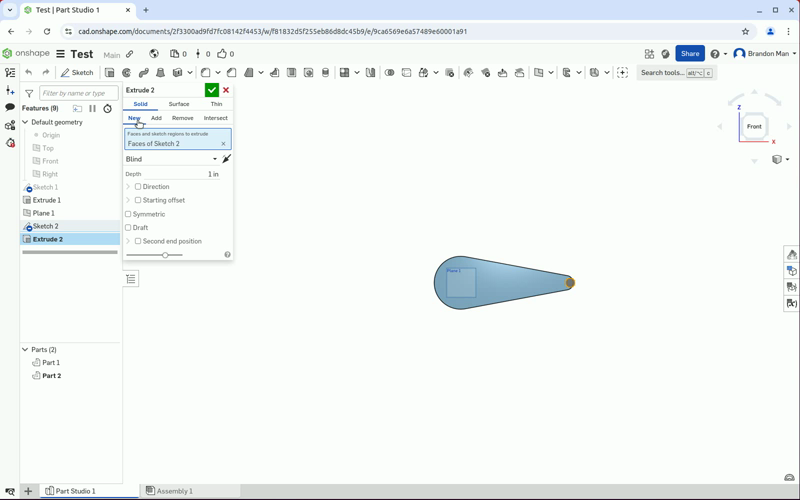
key(tab, 4)
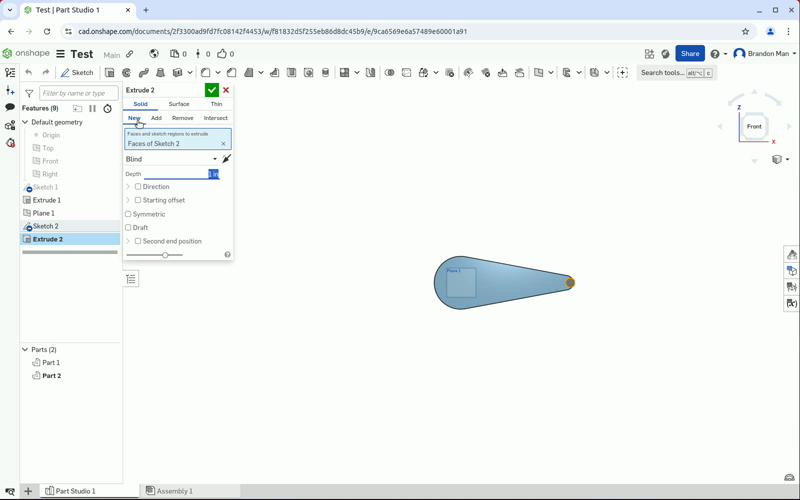
text(2.648)
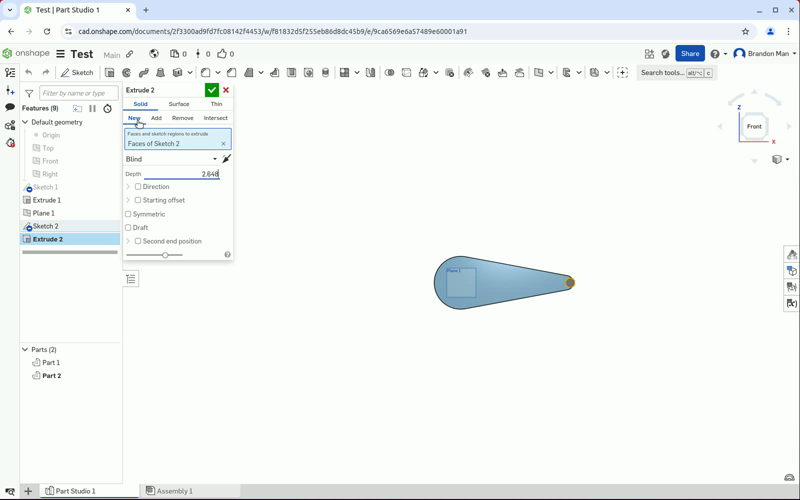
key(enter)
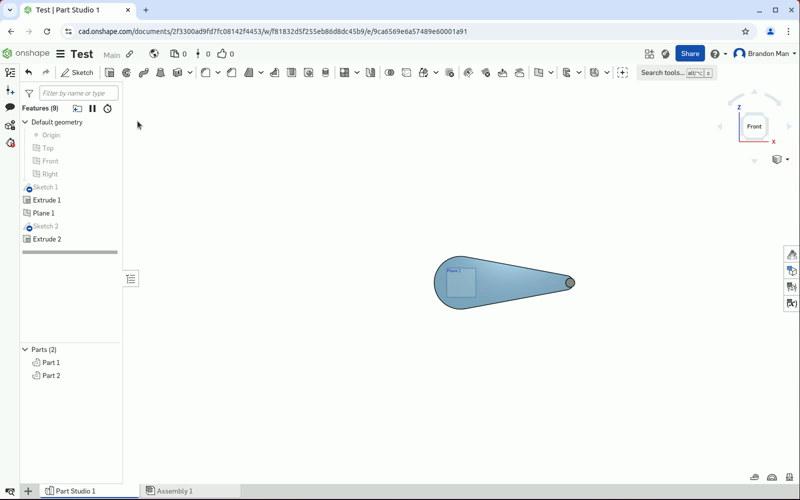
key(shift+h)
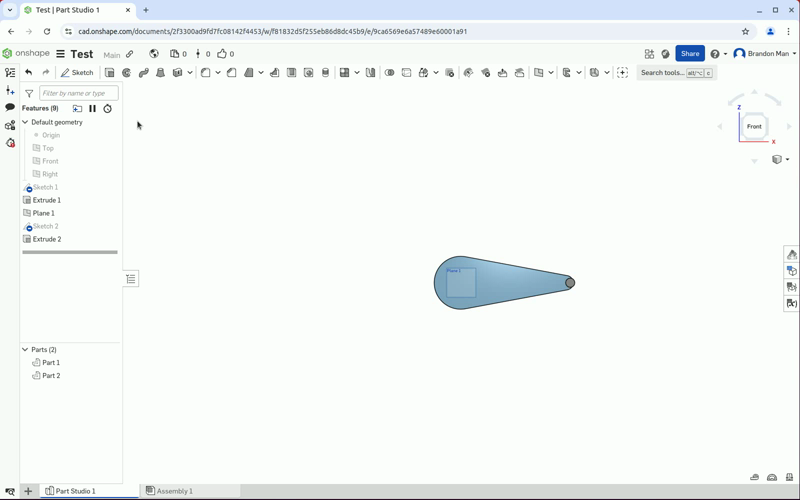
key(shift+h)
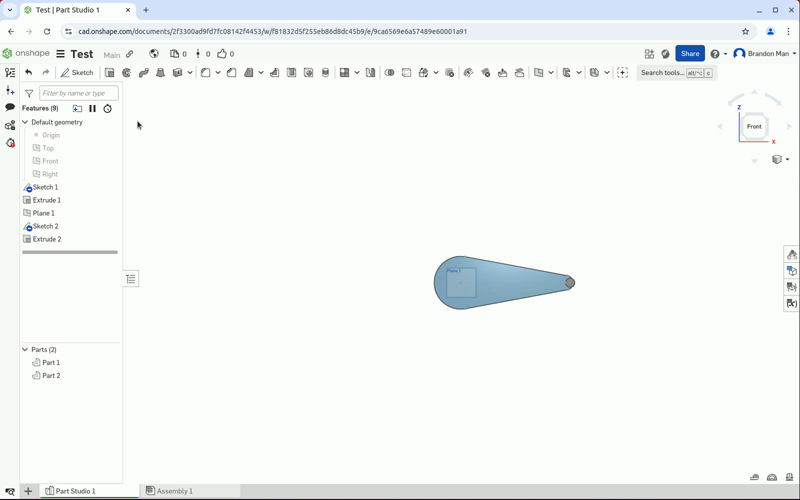
key(shift+7)
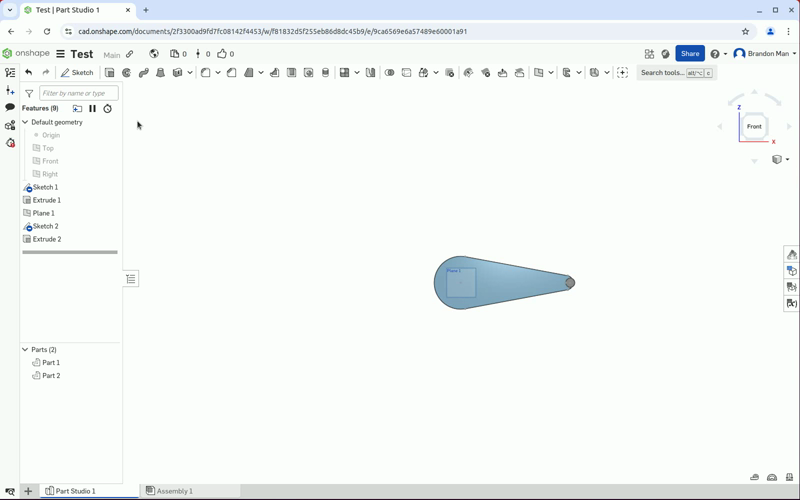
key(left, 2)
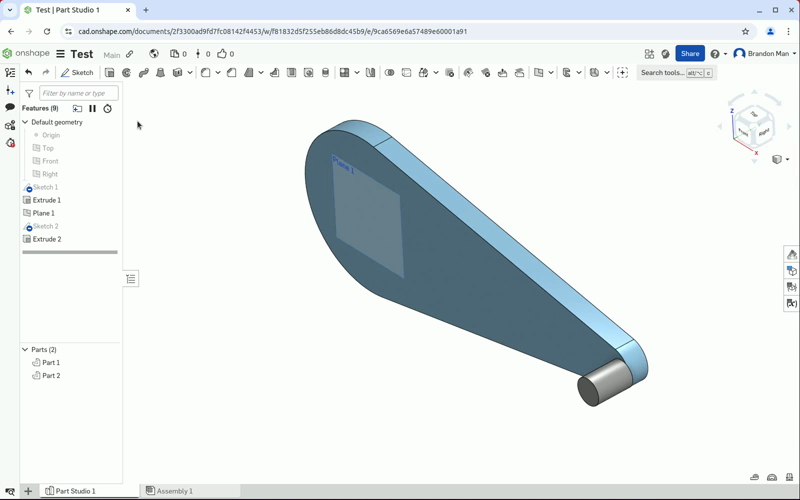
key(down, 2)
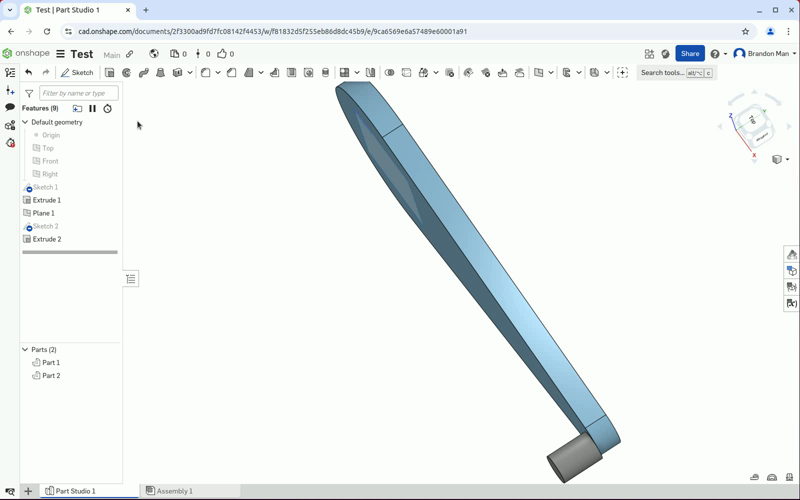
key(up, 2)
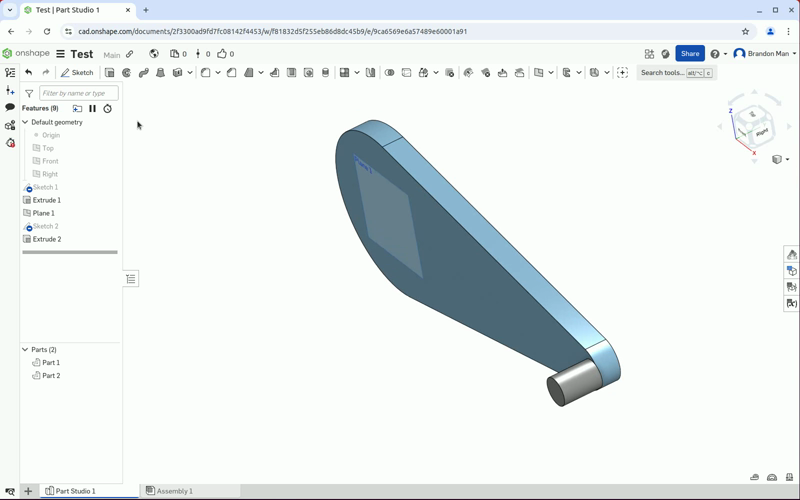
key(right, 2)
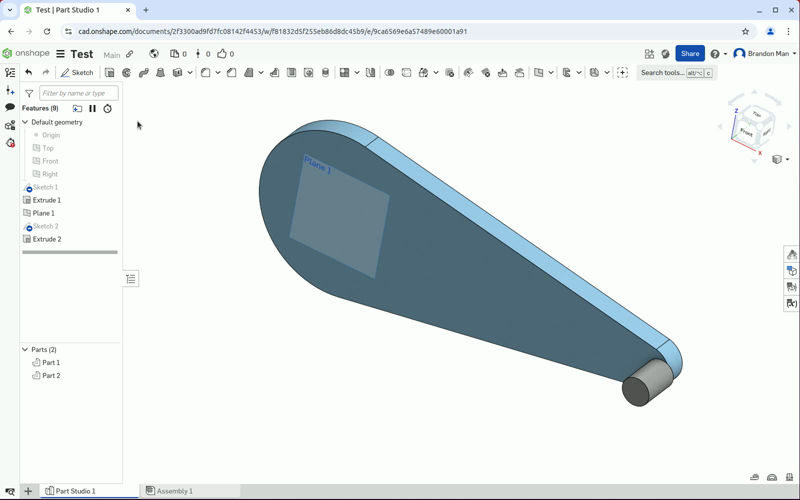
mouse_move(73, 189)
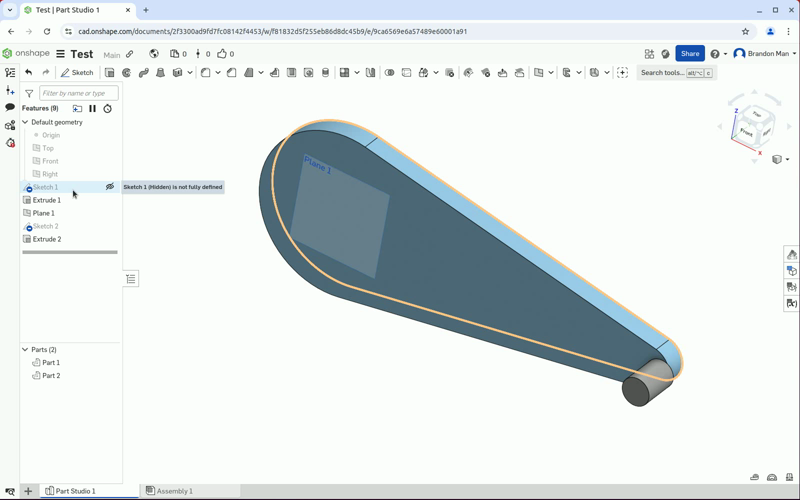
click(73, 189)